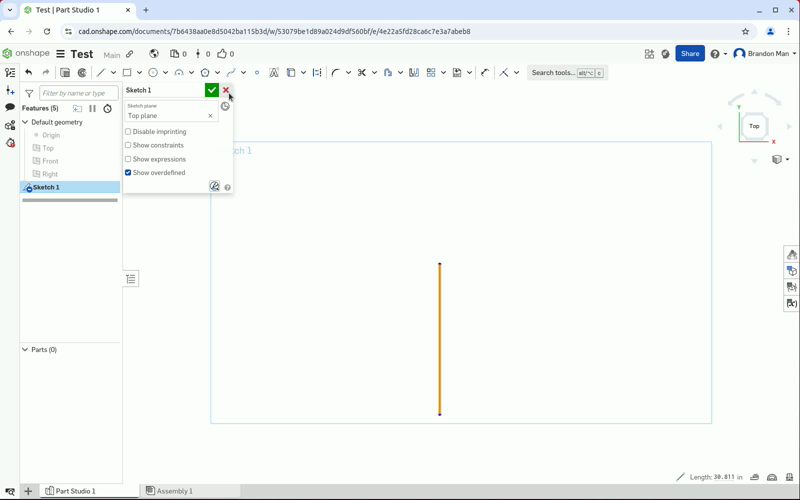
key(shift+h)
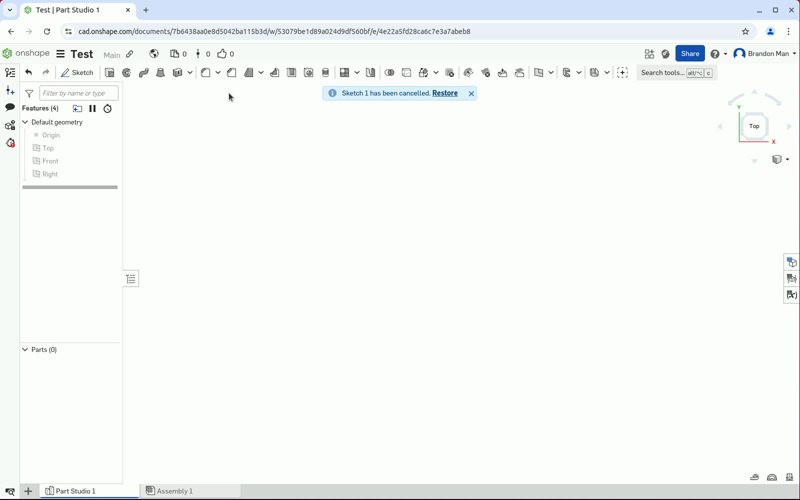
mouse_move(73, 352)
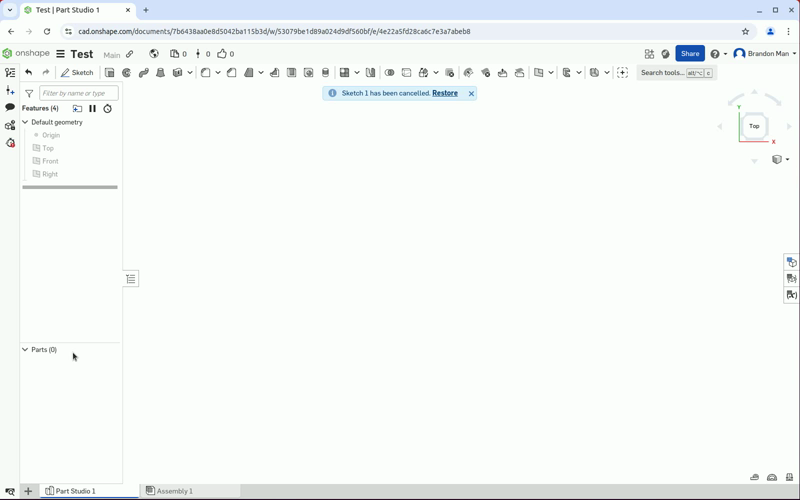
key(y)
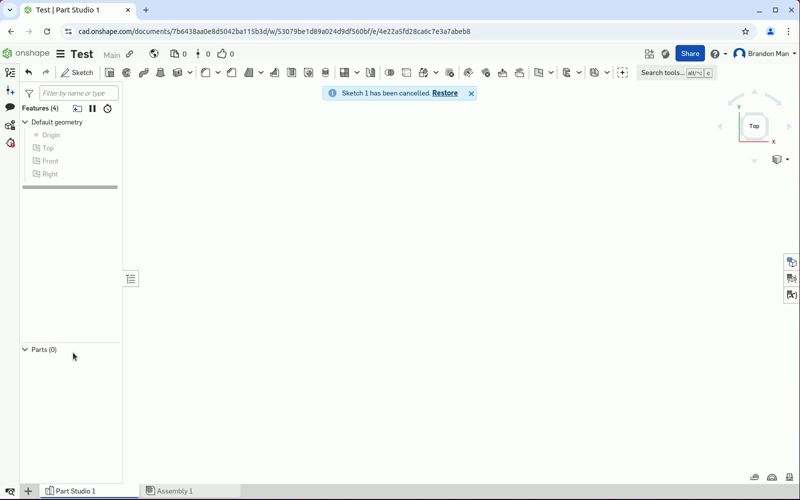
key(shift+p)
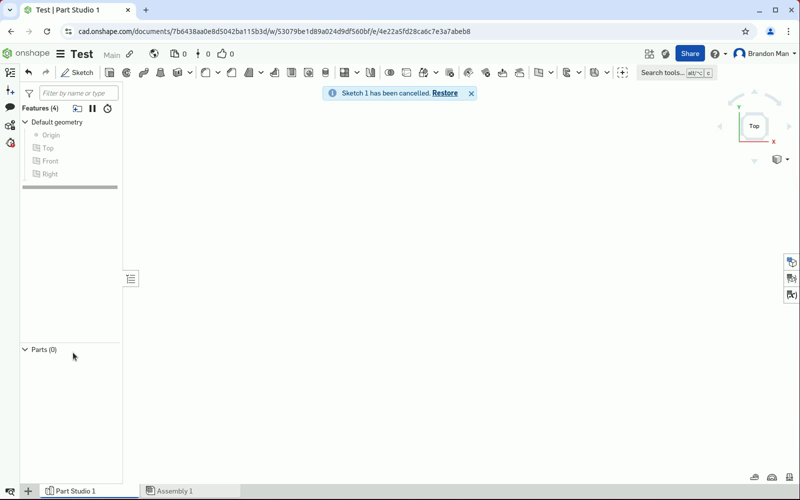
key(space)
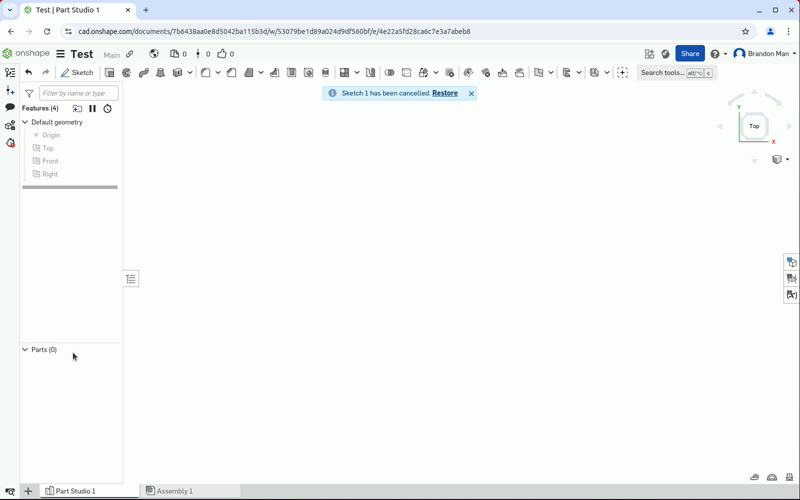
key_down(shift)
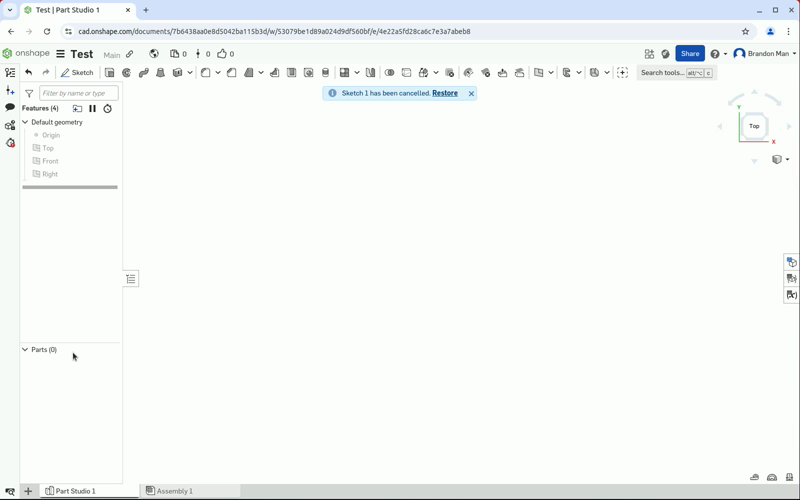
key(up)
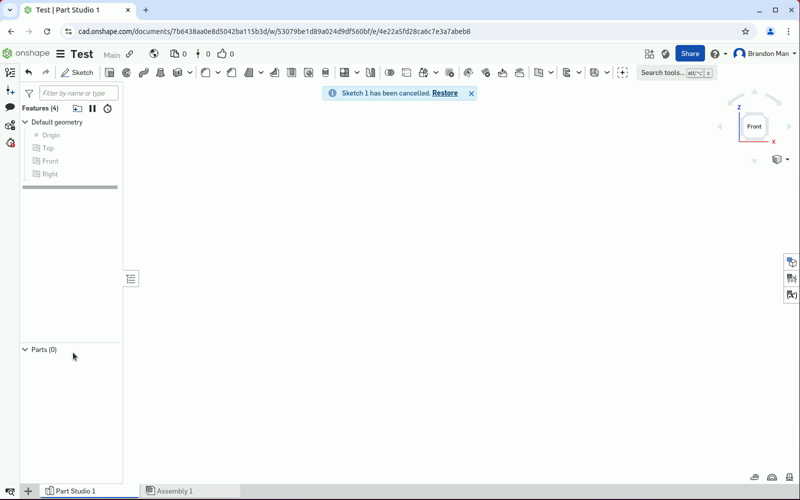
key_up(shift)
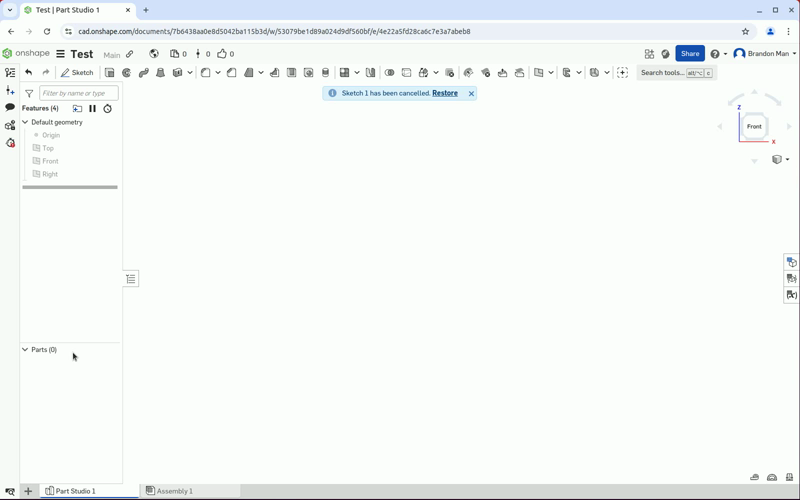
mouse_move(73, 352)
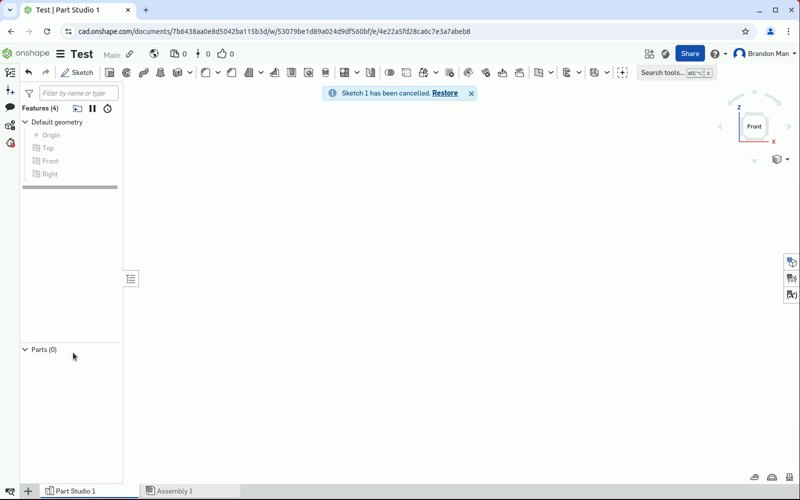
key(shift+y)
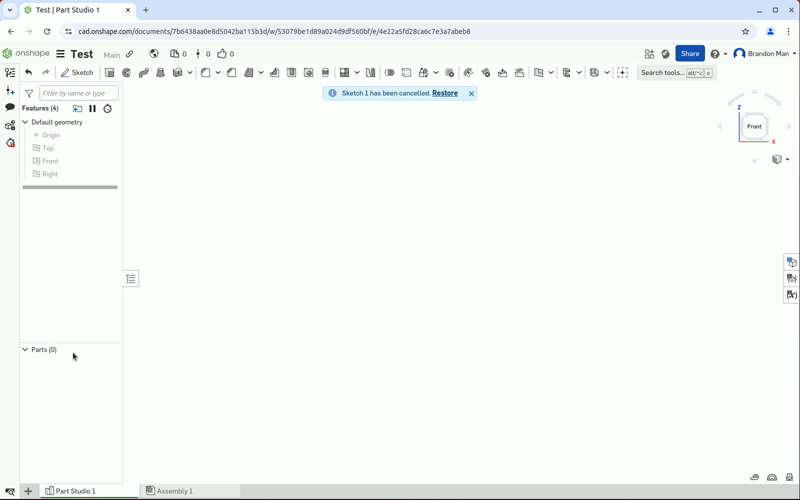
key(shift+s)
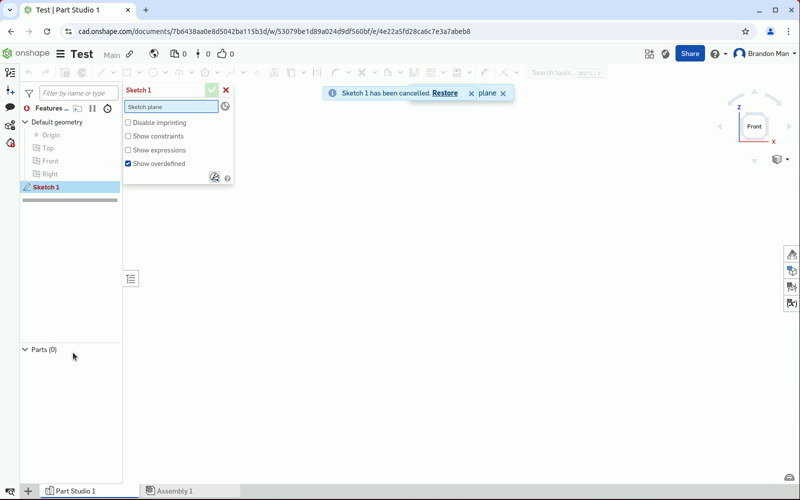
mouse_move(73, 163)
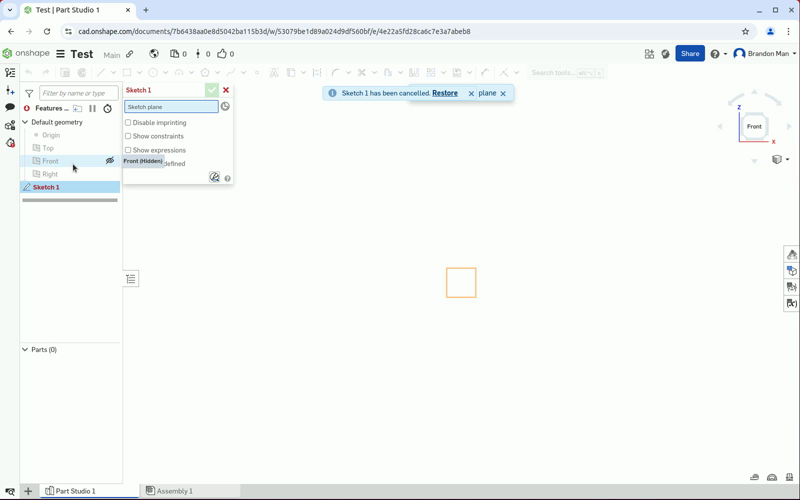
click(73, 163)
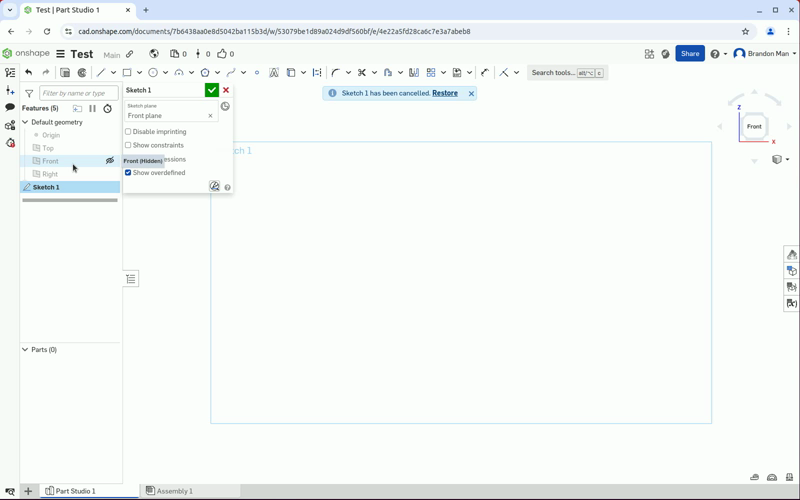
mouse_move(73, 352)
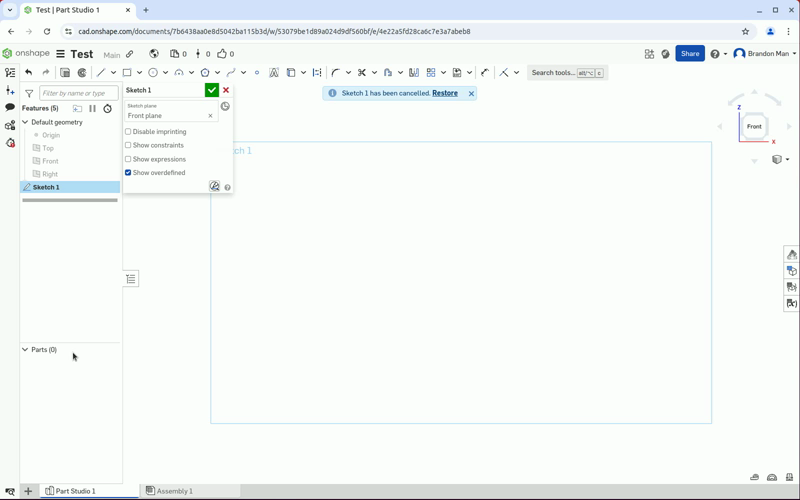
key(y)
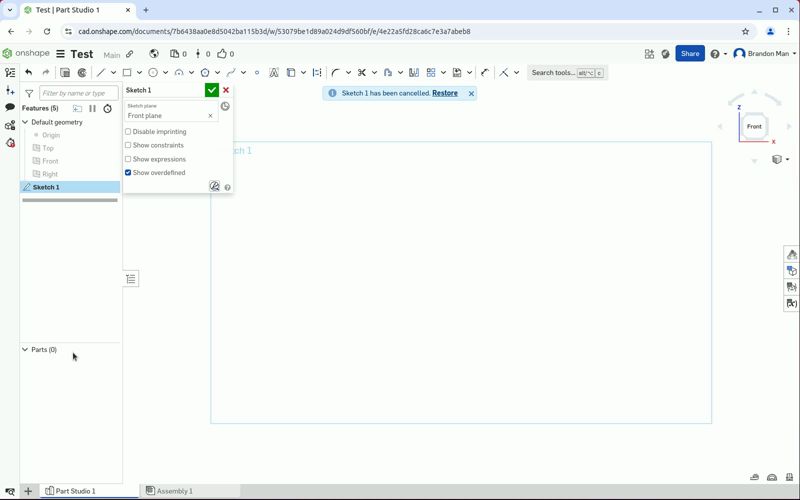
key(l)
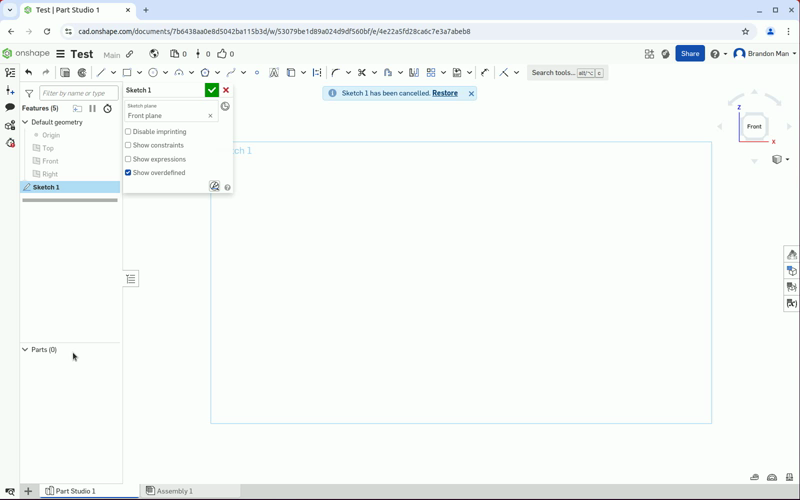
key_down(shift)
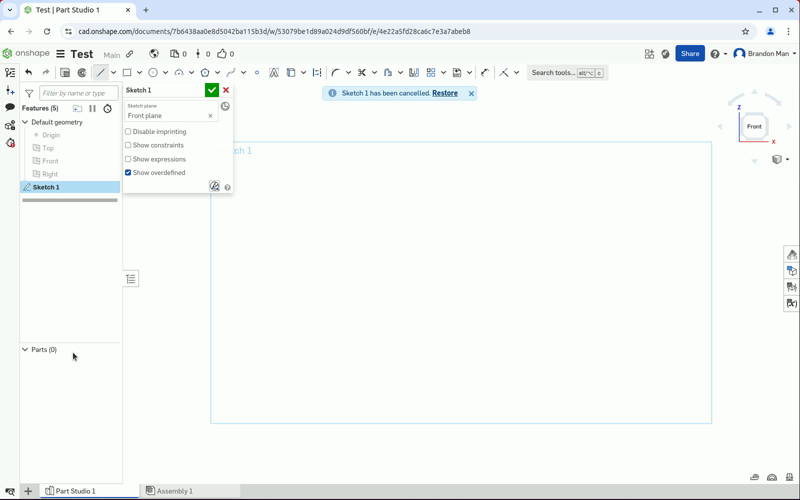
mouse_move(416, 395)
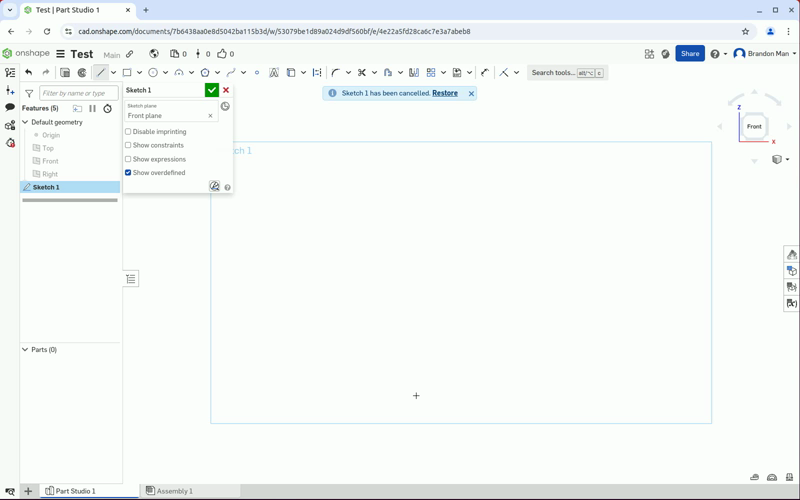
click(416, 395)
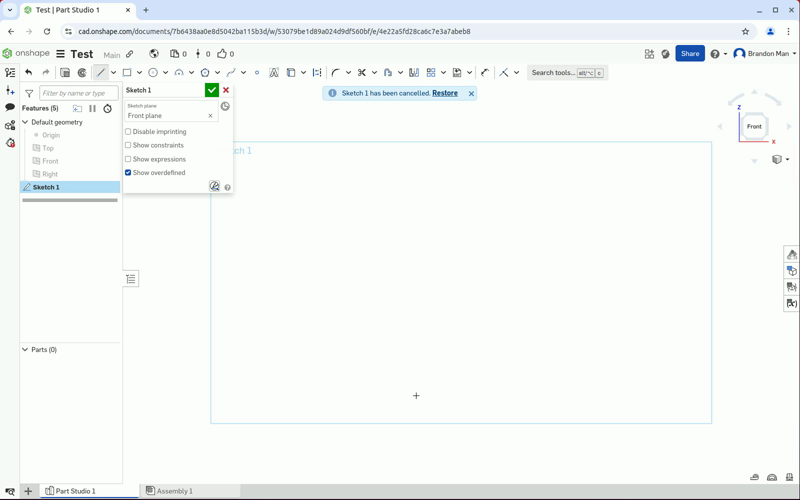
key_up(shift)
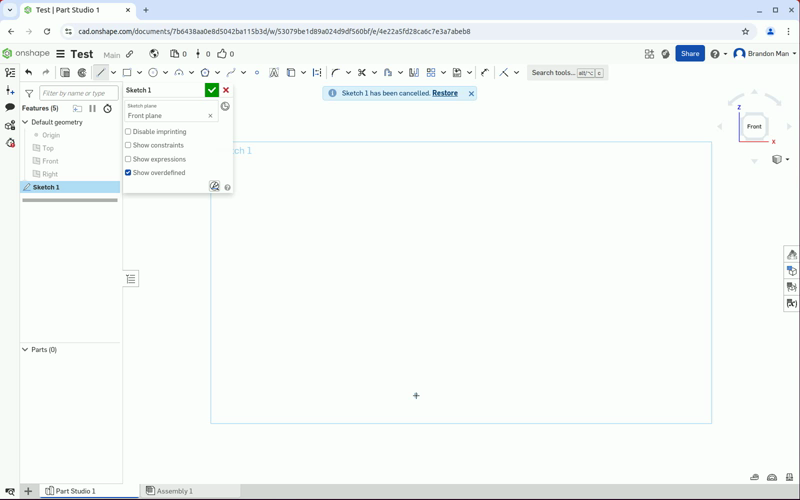
key_down(shift)
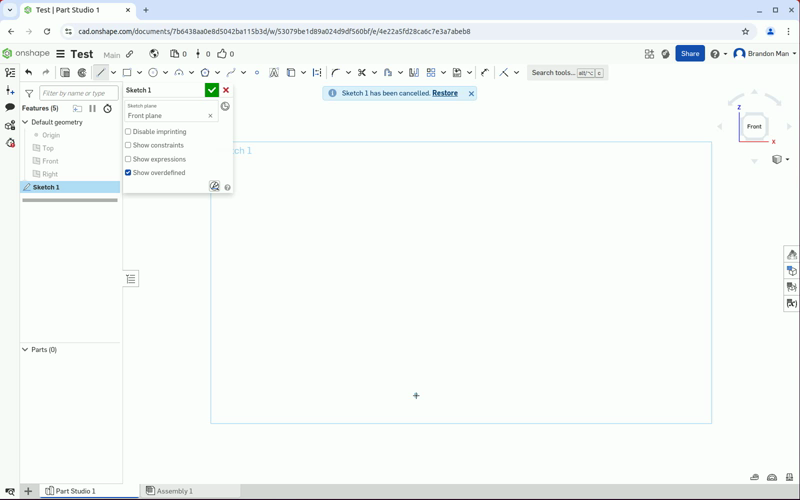
mouse_move(508, 395)
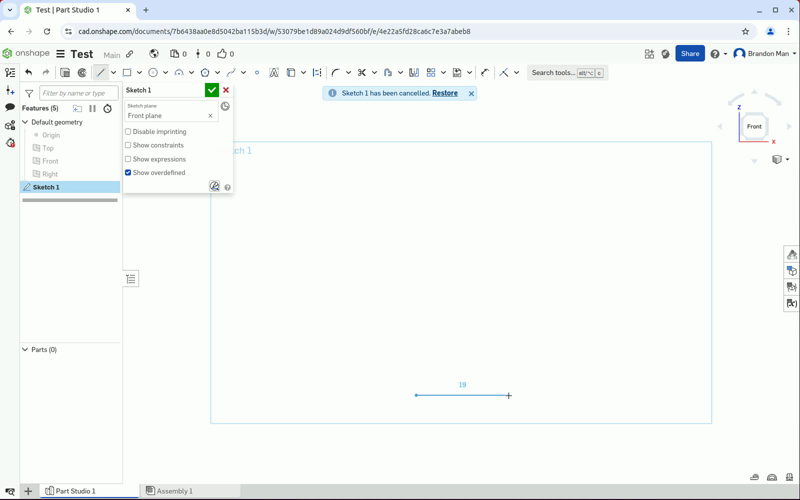
click(508, 395)
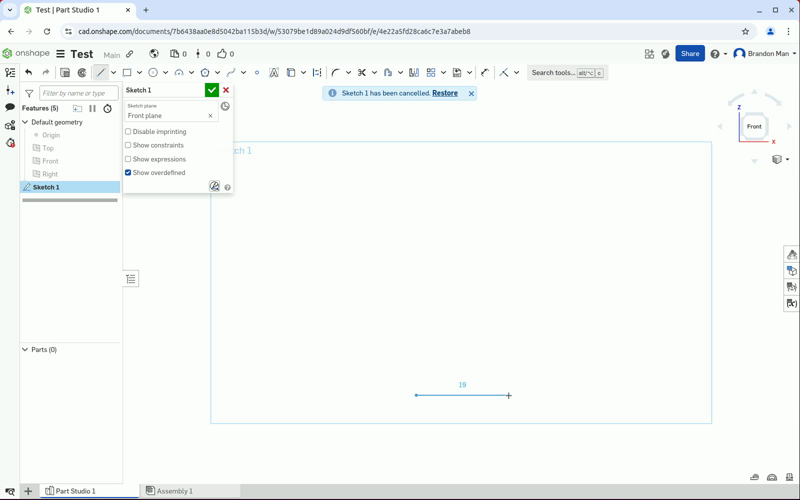
key_up(shift)
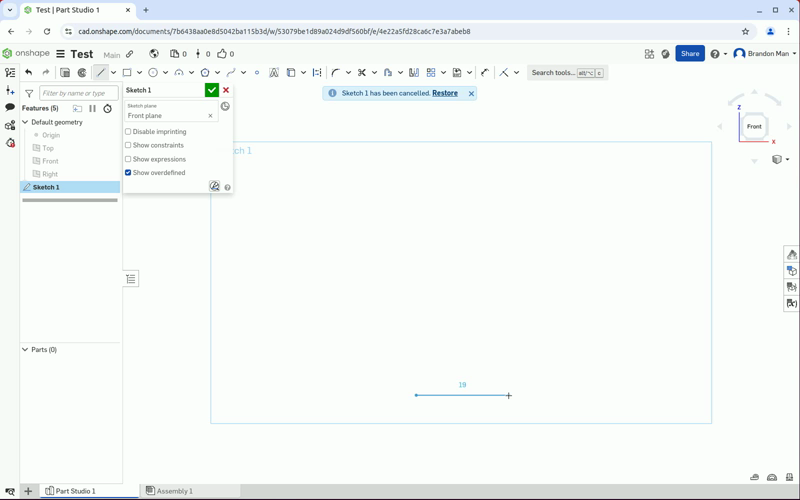
key_down(shift)
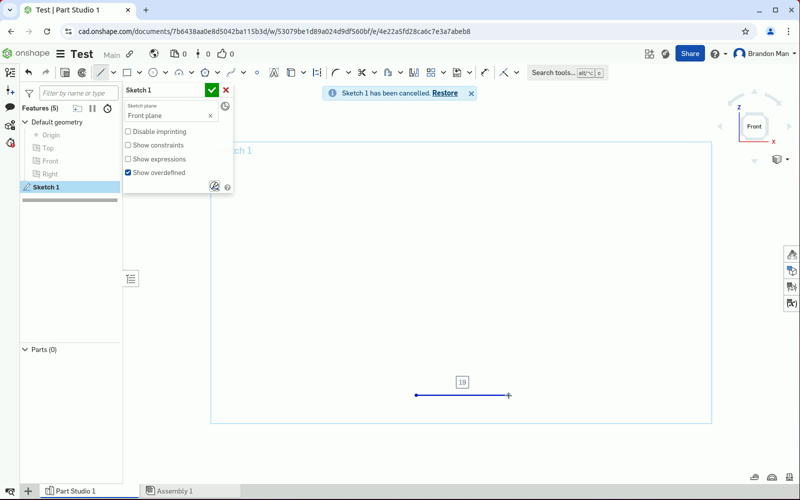
mouse_move(508, 180)
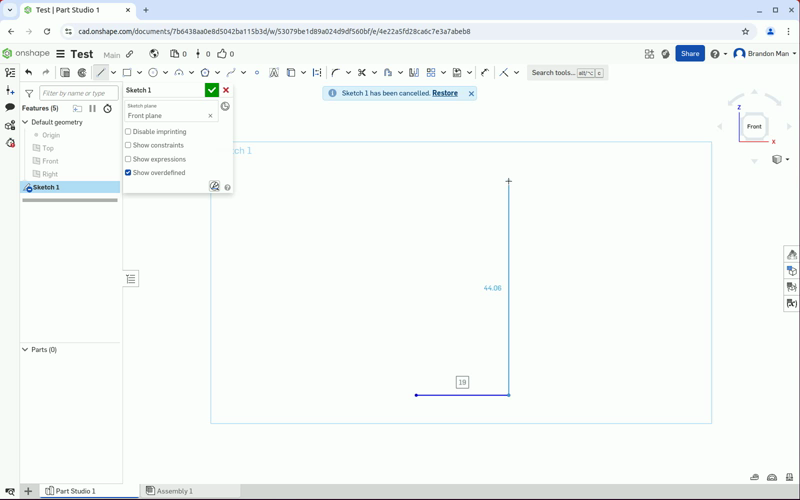
click(508, 180)
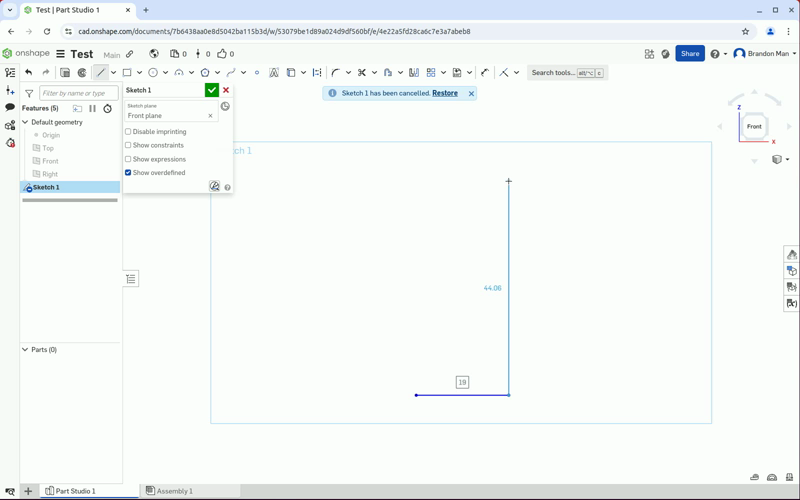
key_up(shift)
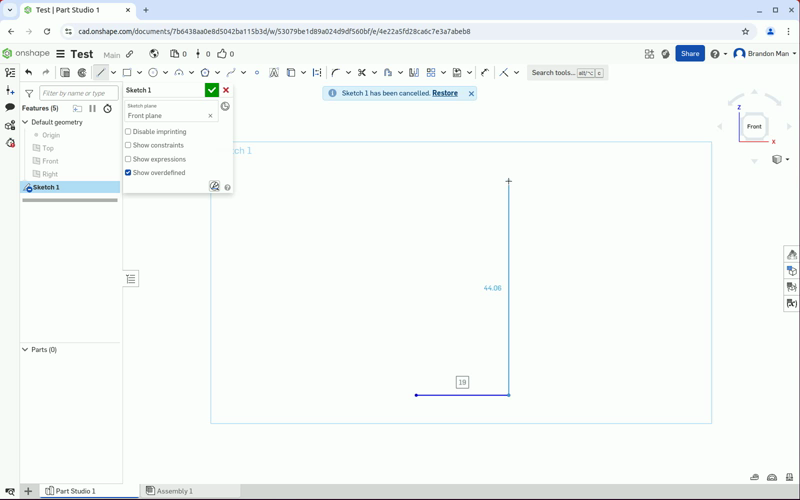
key_down(shift)
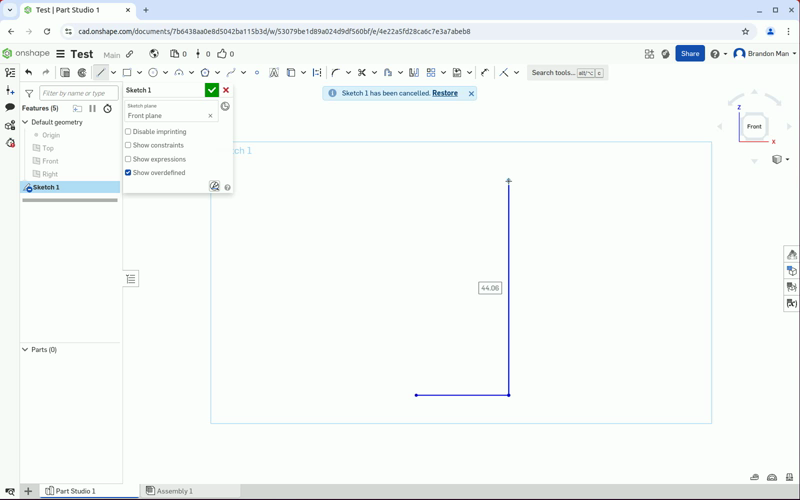
mouse_move(416, 180)
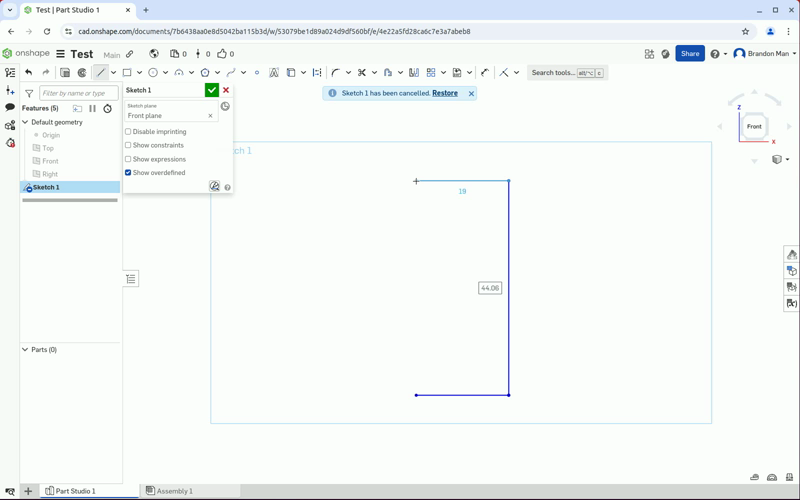
click(416, 180)
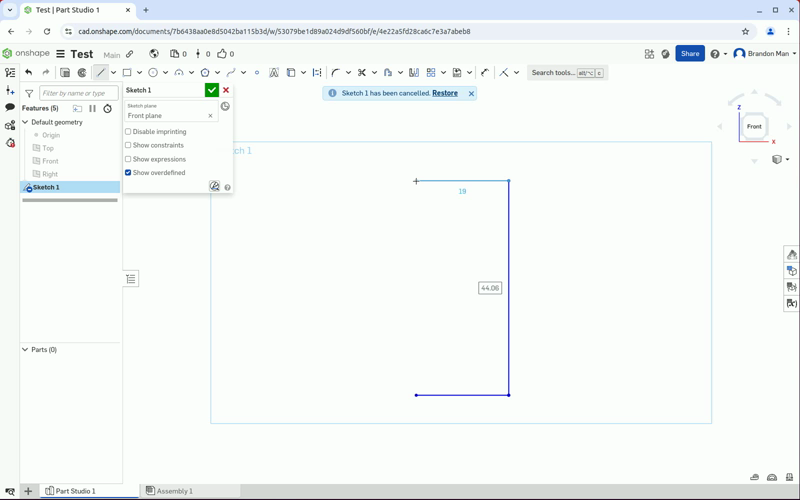
key_up(shift)
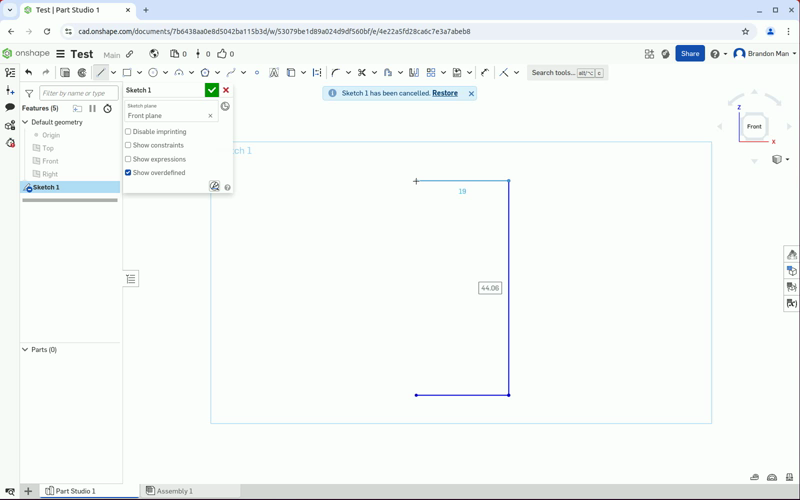
key_down(shift)
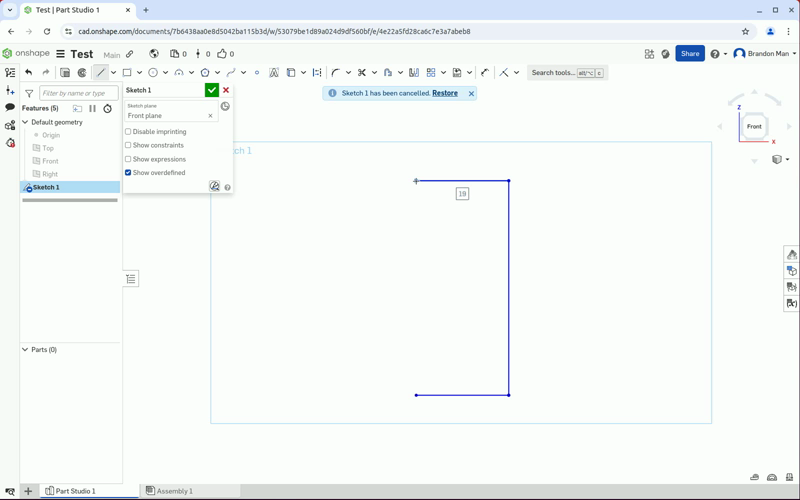
mouse_move(416, 395)
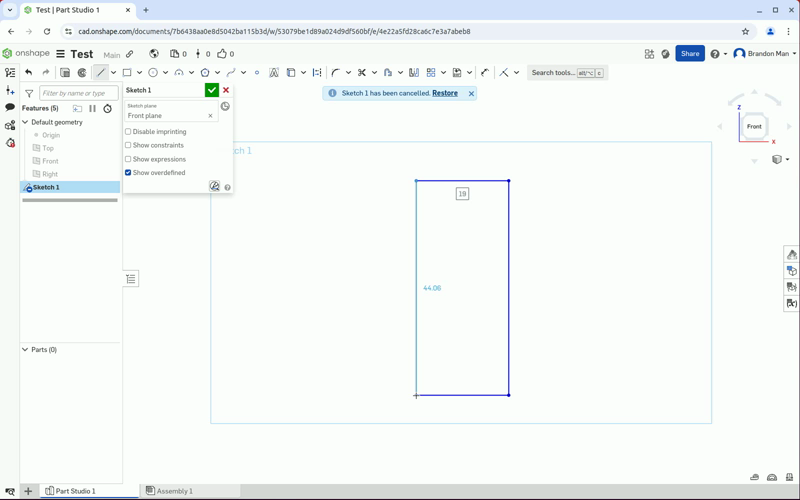
key_up(shift)
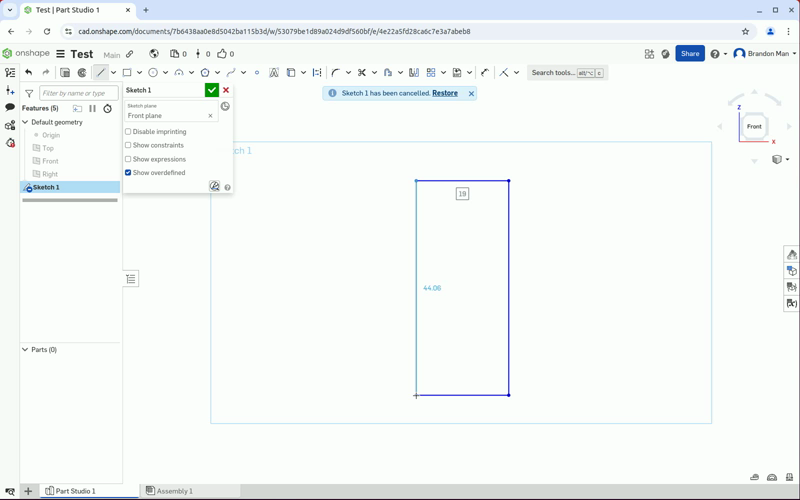
click(416, 395)
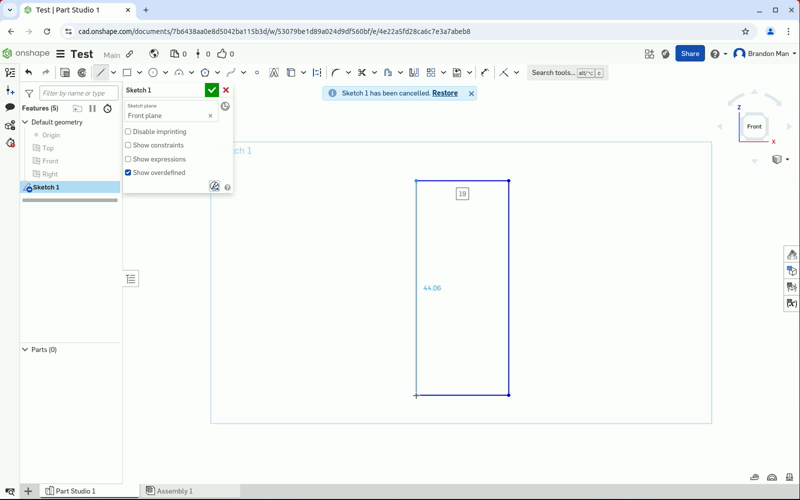
key(esc)
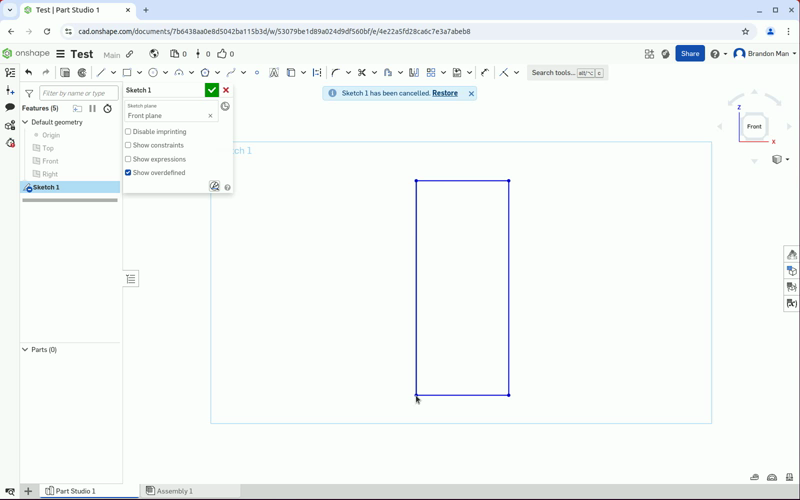
key(c)
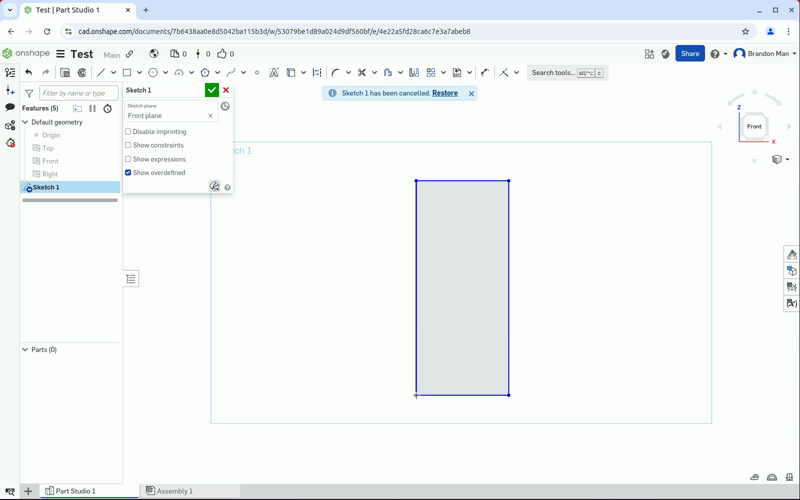
key_down(shift)
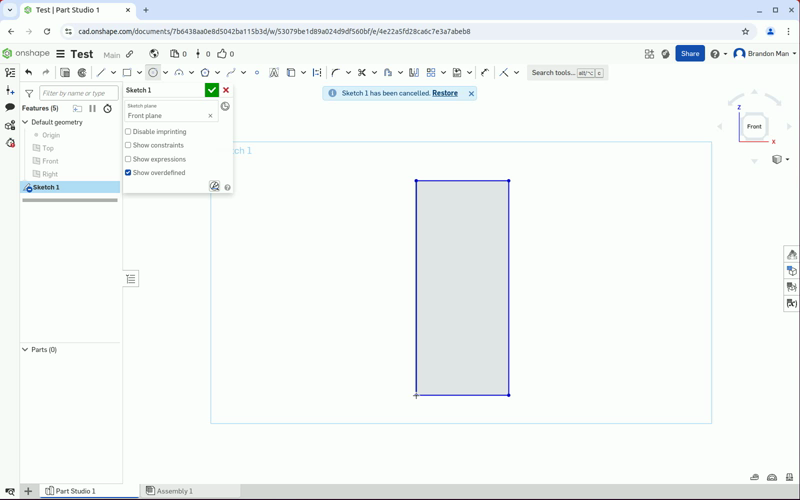
mouse_move(459, 330)
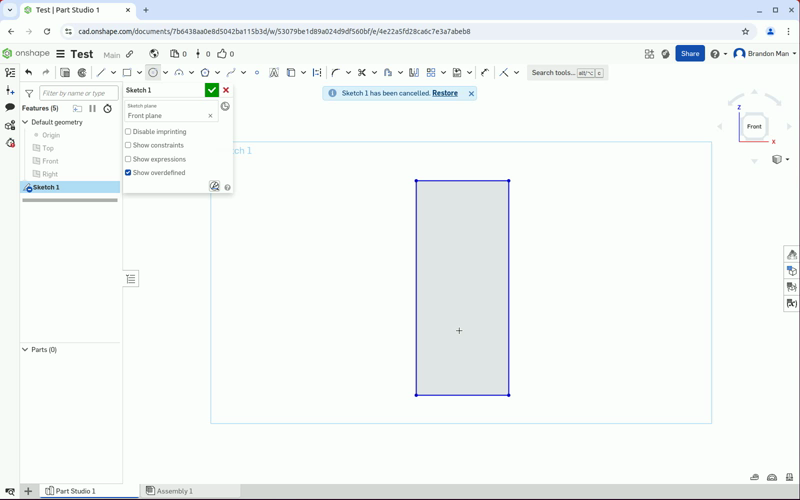
click(459, 330)
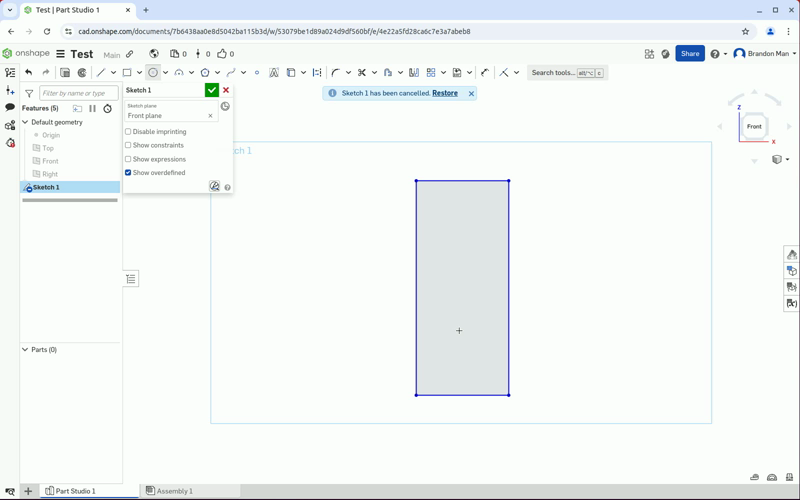
key_up(shift)
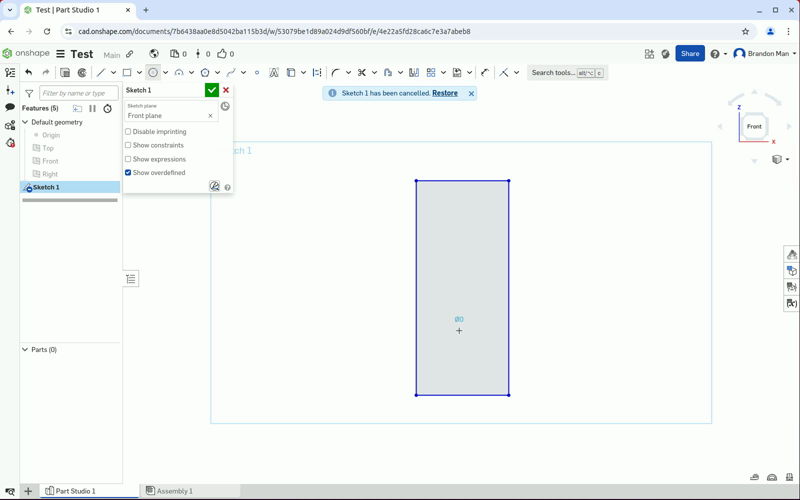
mouse_move(481, 330)
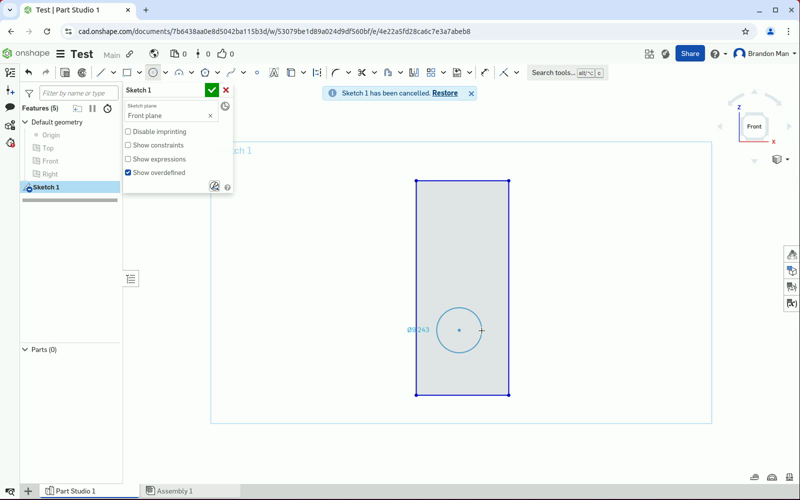
click(481, 330)
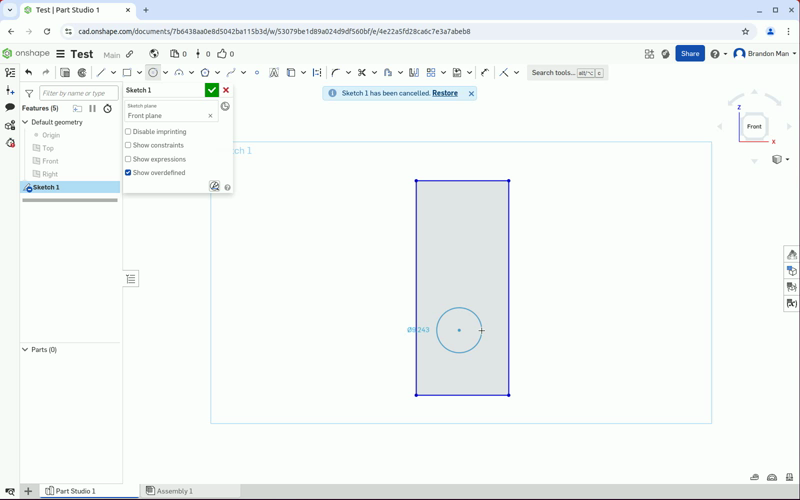
key(esc)
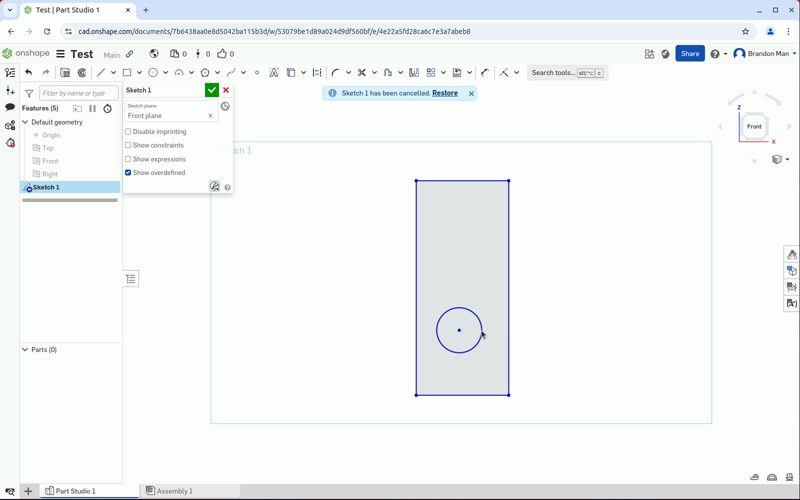
key(c)
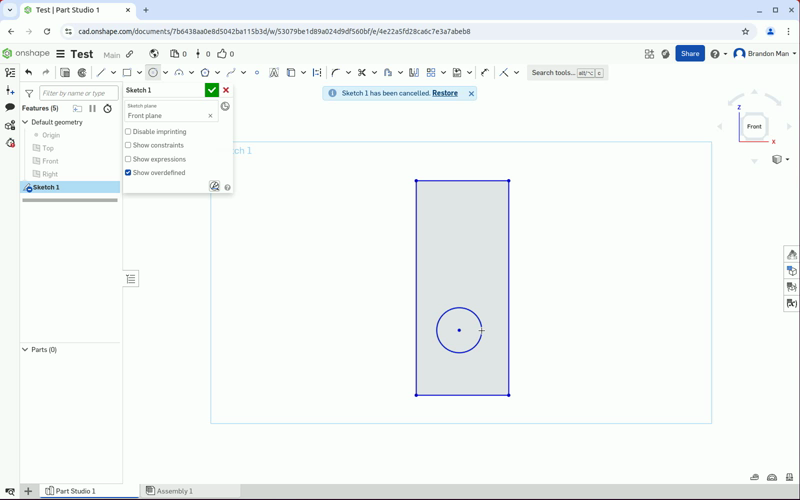
key_down(shift)
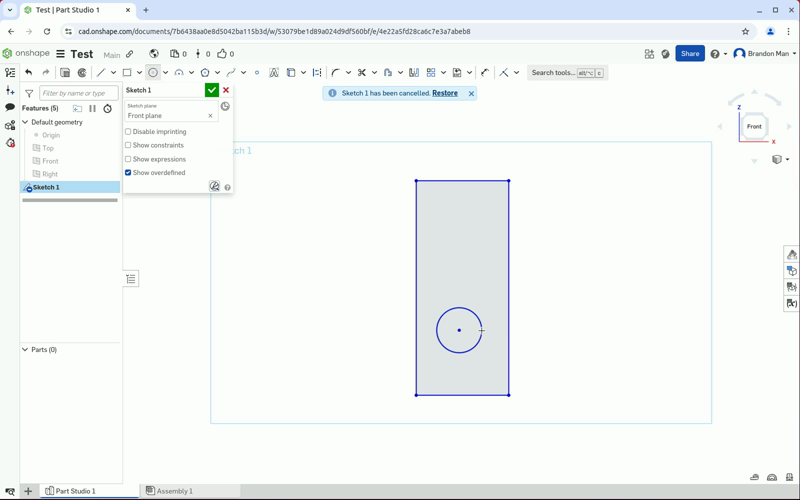
mouse_move(459, 201)
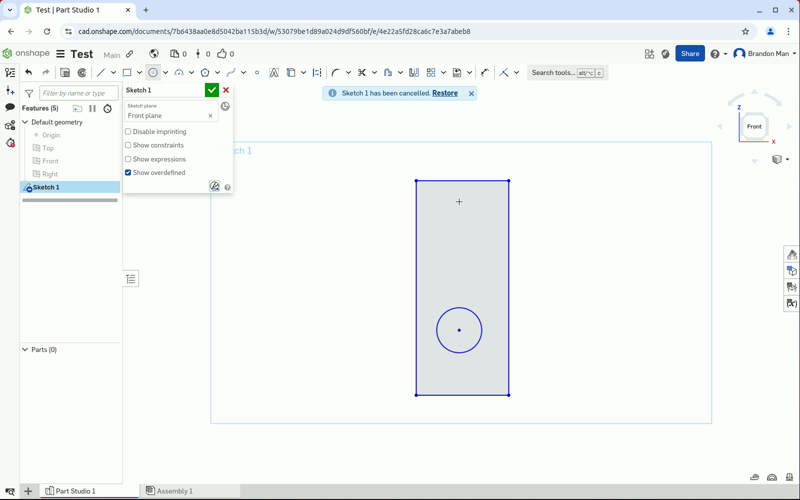
click(459, 201)
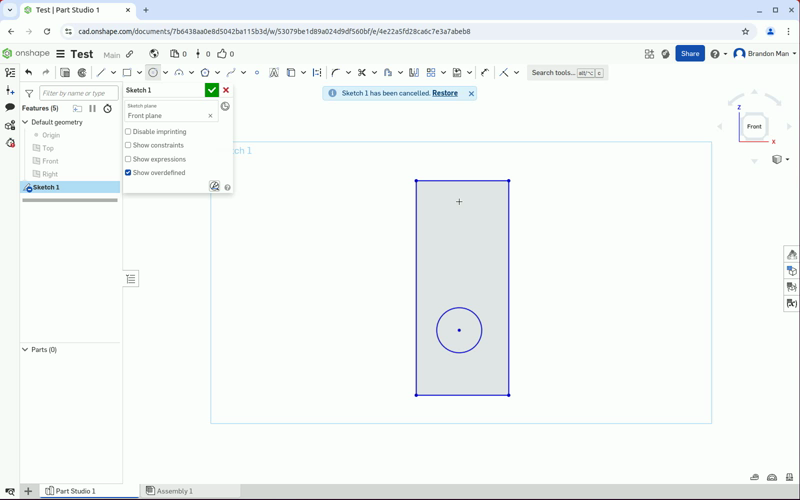
key_up(shift)
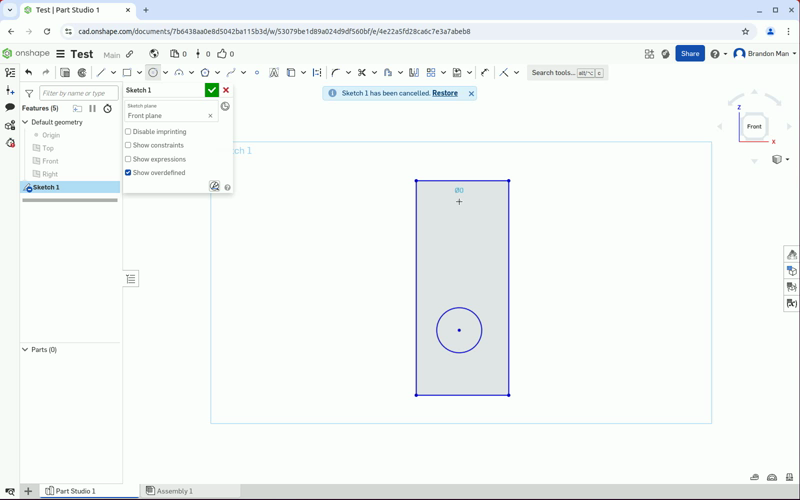
mouse_move(477, 201)
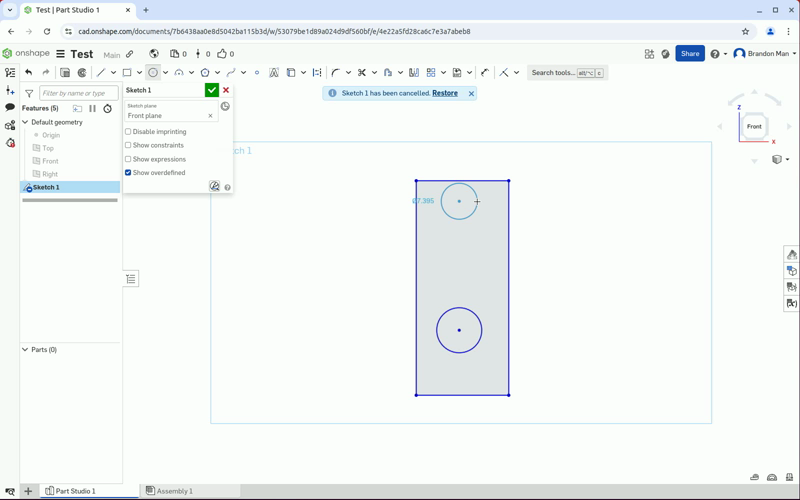
click(477, 201)
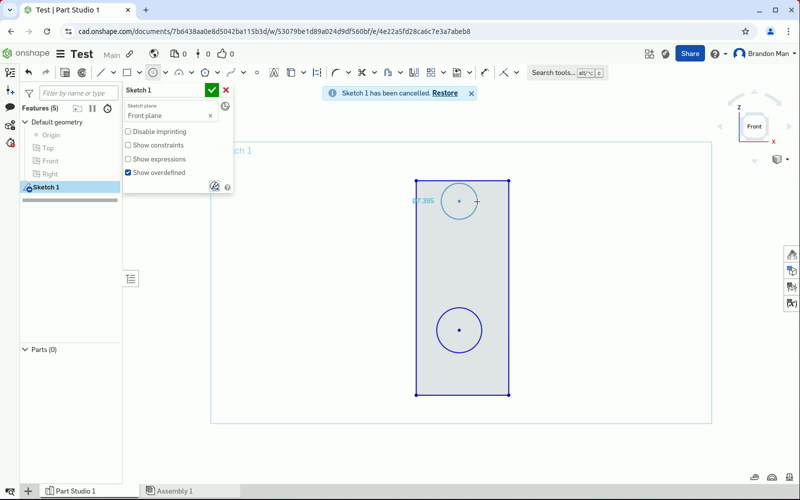
key(esc)
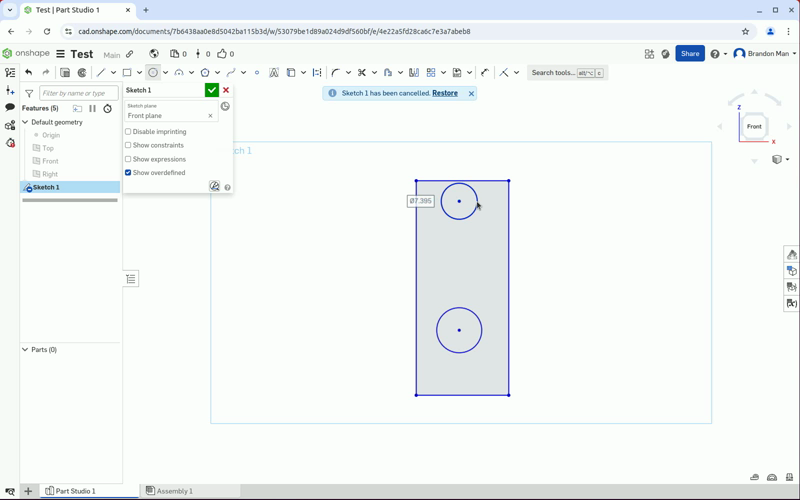
key(c)
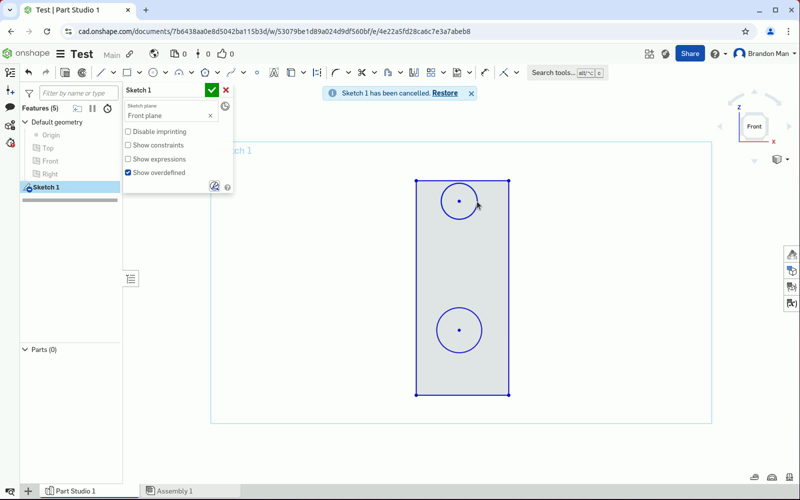
key_down(shift)
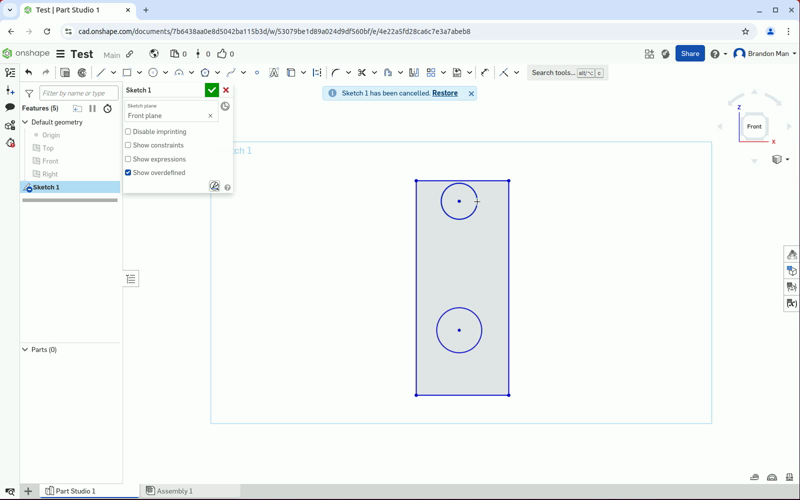
mouse_move(472, 264)
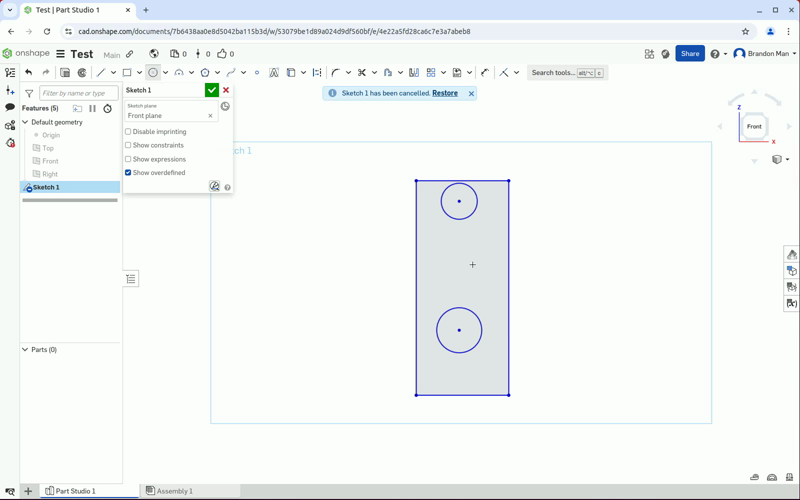
click(472, 264)
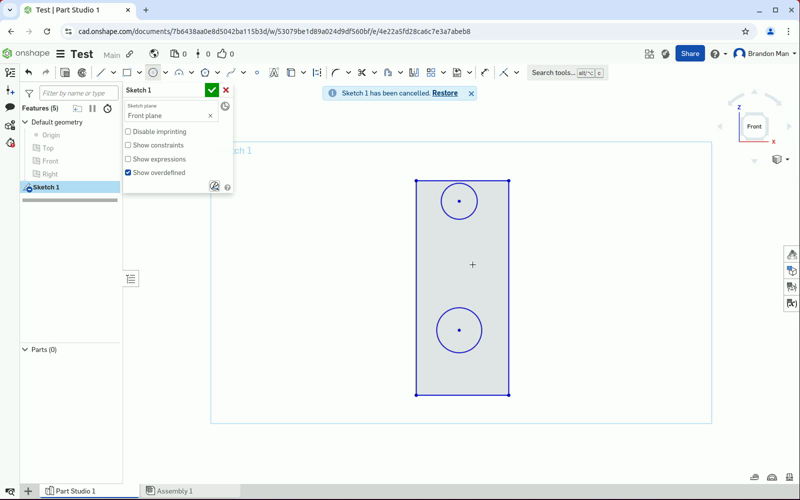
key_up(shift)
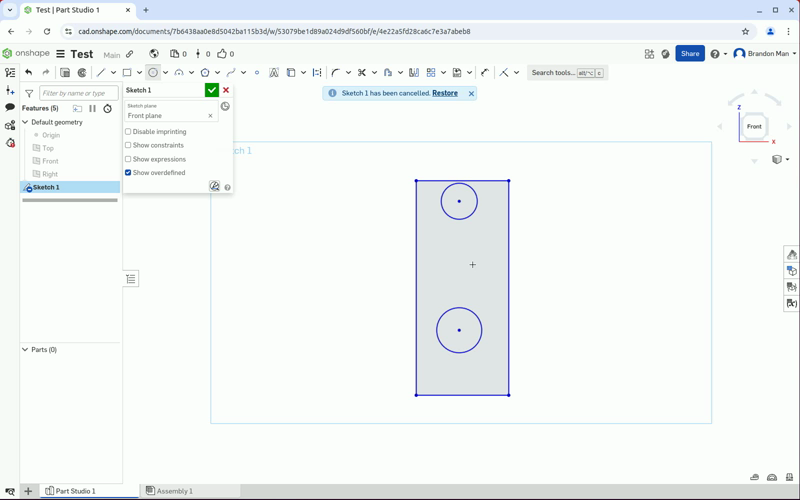
mouse_move(495, 264)
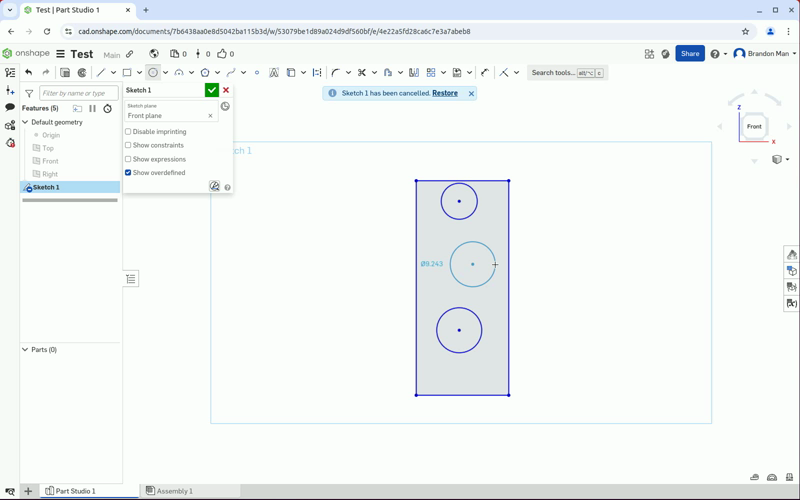
click(495, 264)
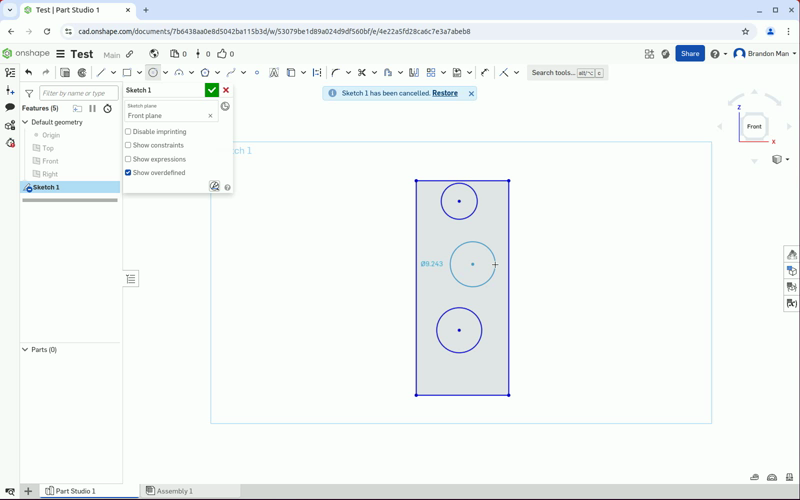
key(esc)
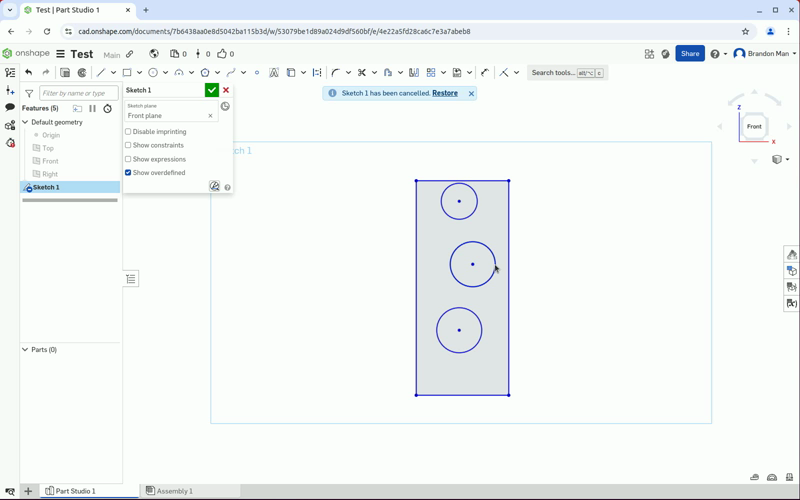
mouse_move(483, 353)
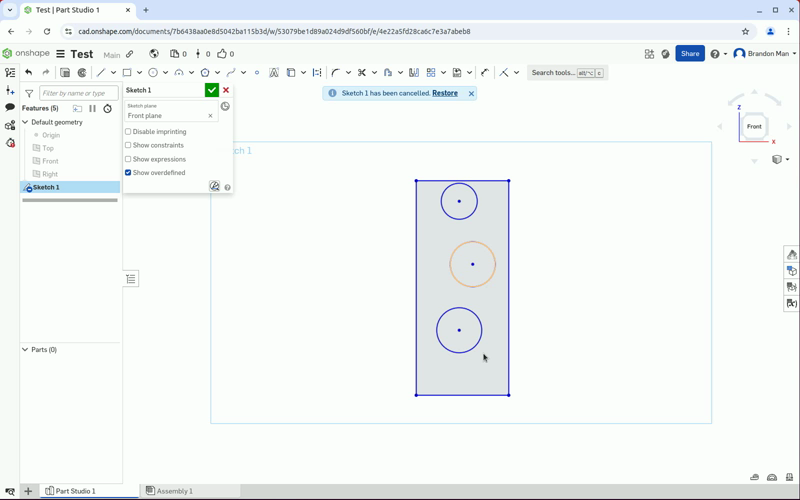
click(483, 353)
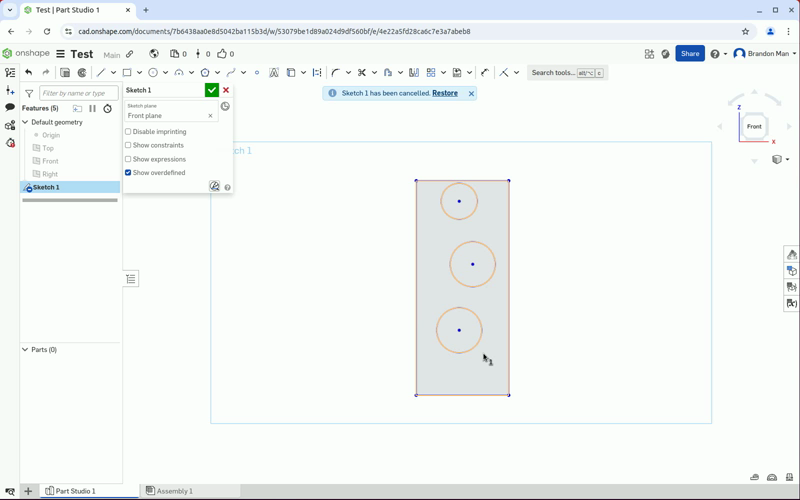
mouse_move(73, 352)
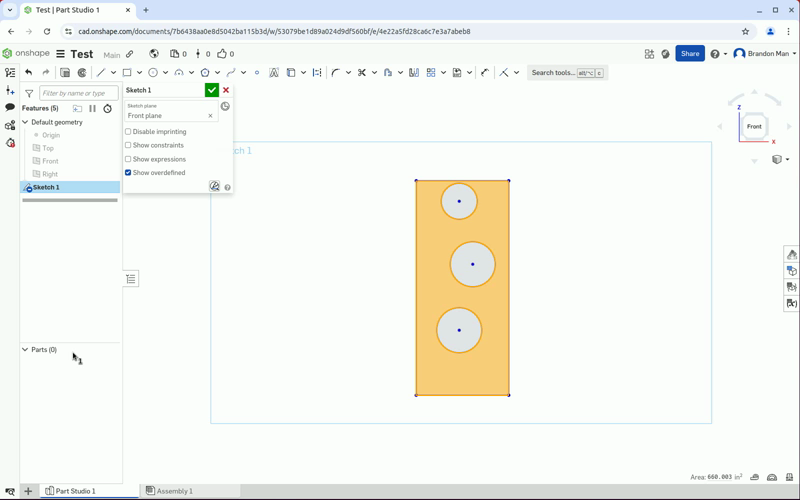
key(shift+y)
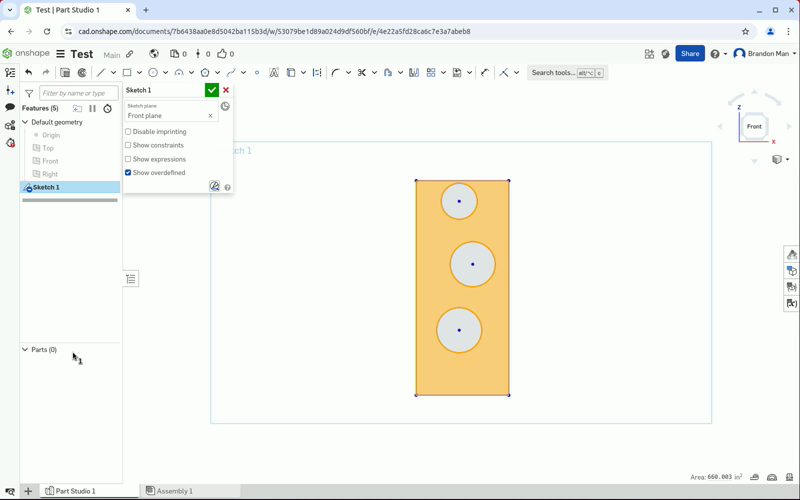
key(shift+e)
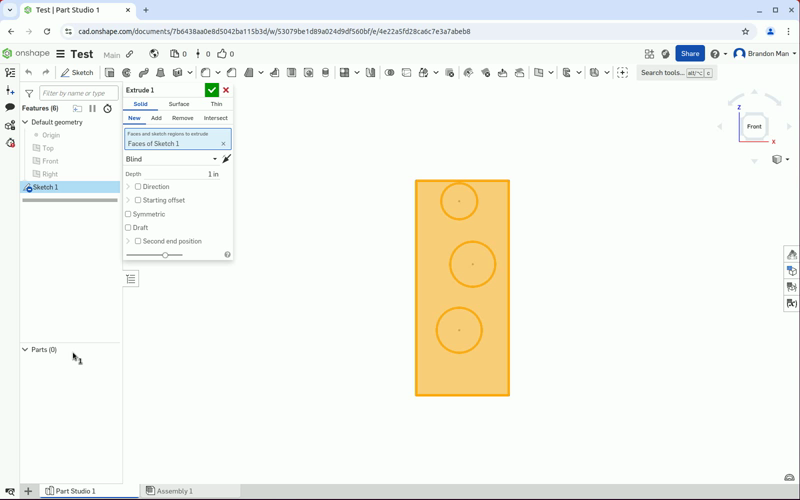
mouse_move(143, 106)
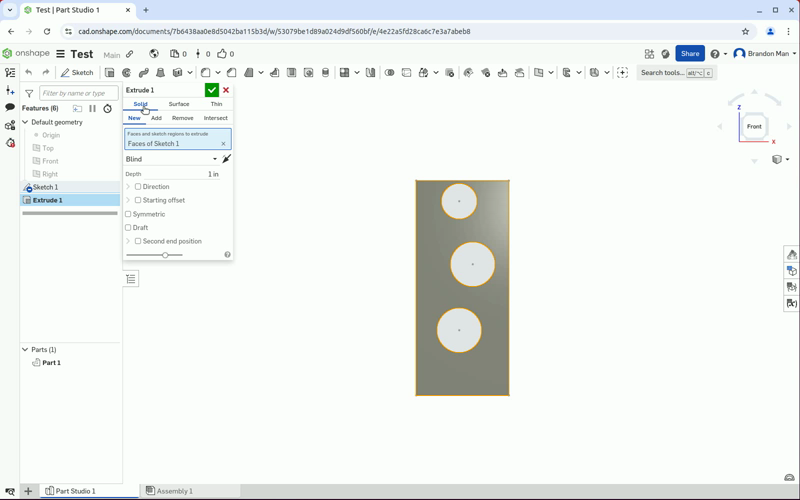
click(143, 106)
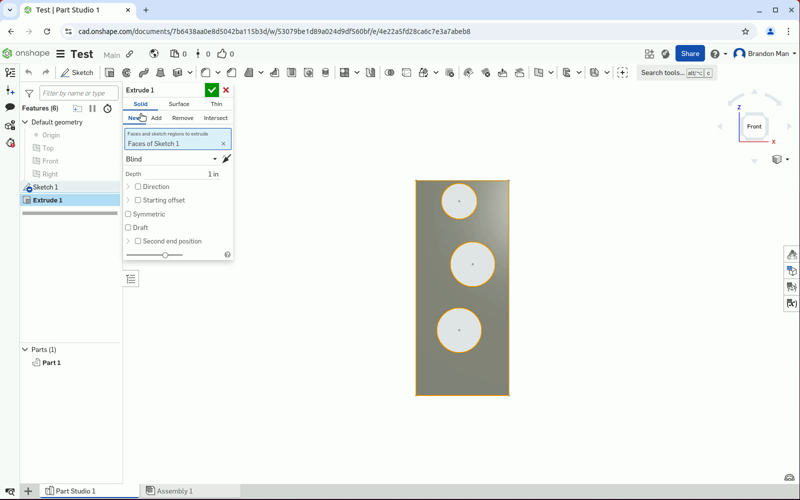
mouse_move(137, 120)
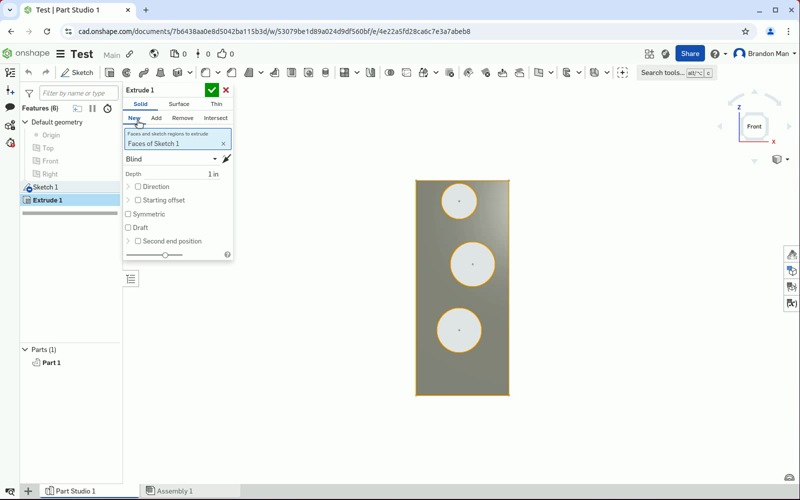
click(137, 120)
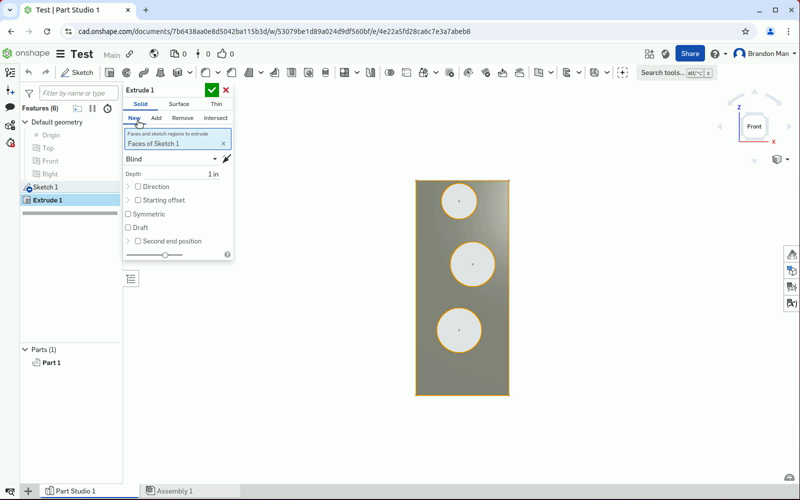
key(tab, 4)
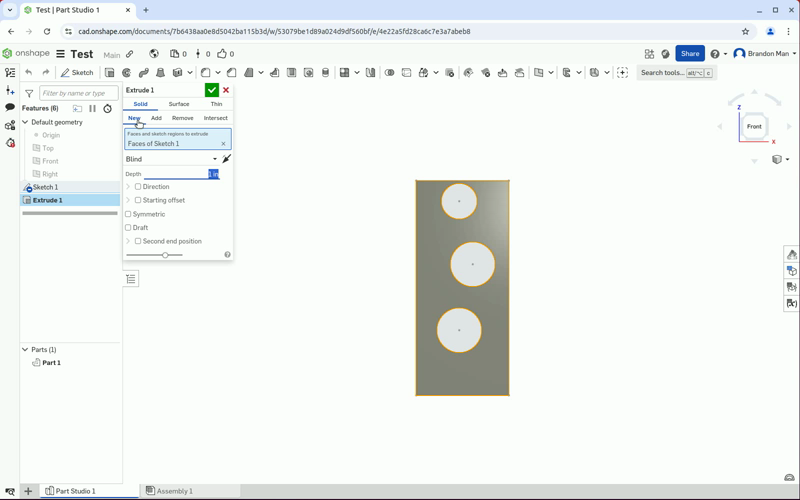
text(15.405)
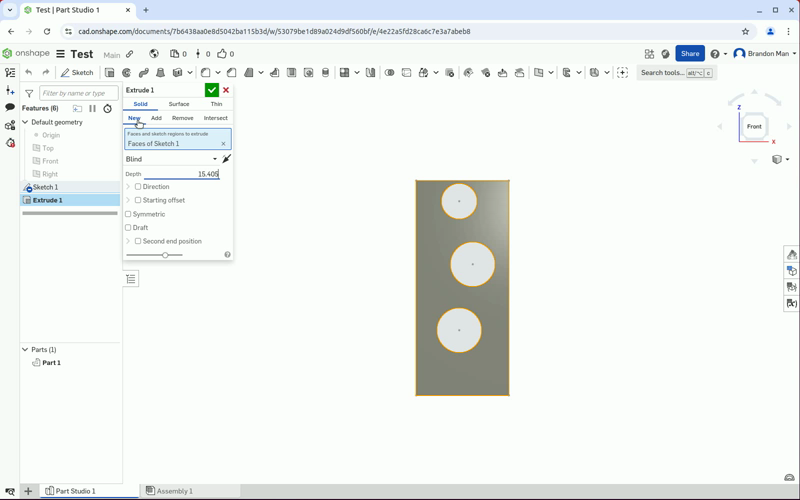
key(enter)
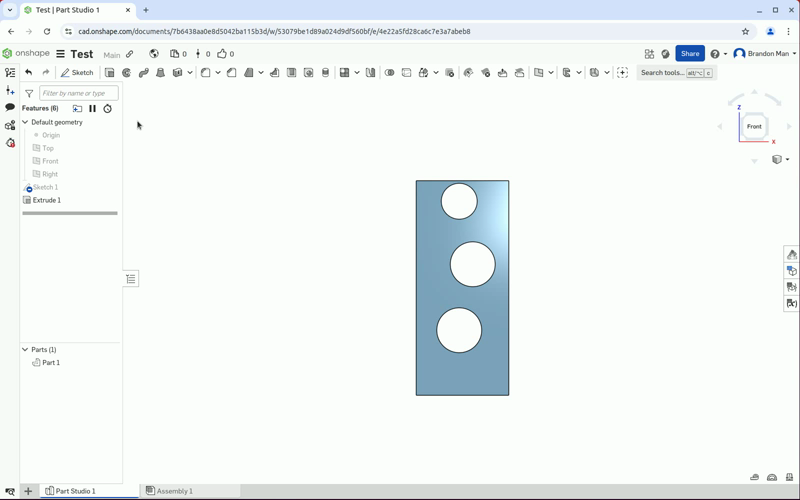
key(shift+h)
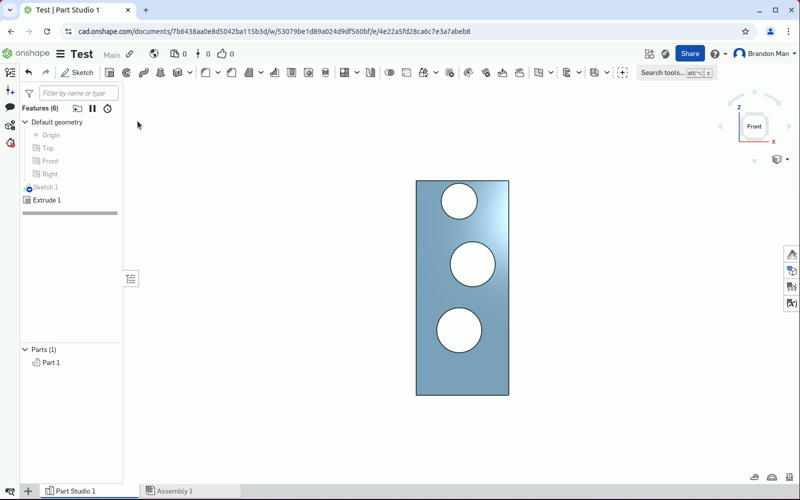
key(shift+h)
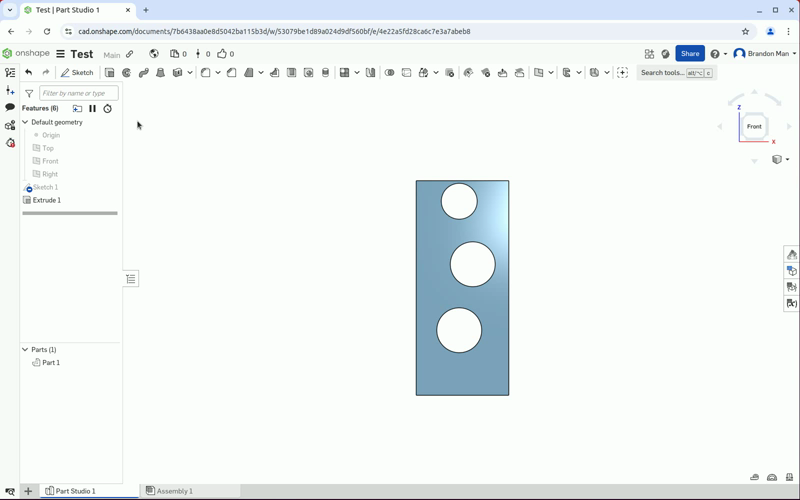
mouse_move(73, 189)
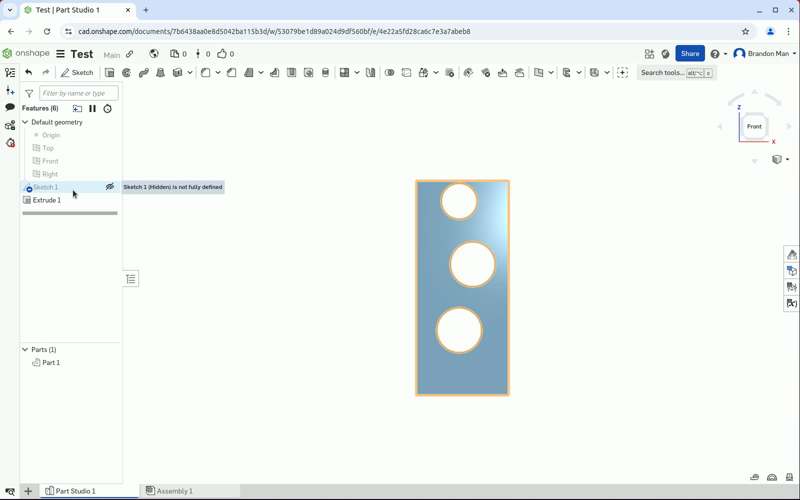
click(73, 189)
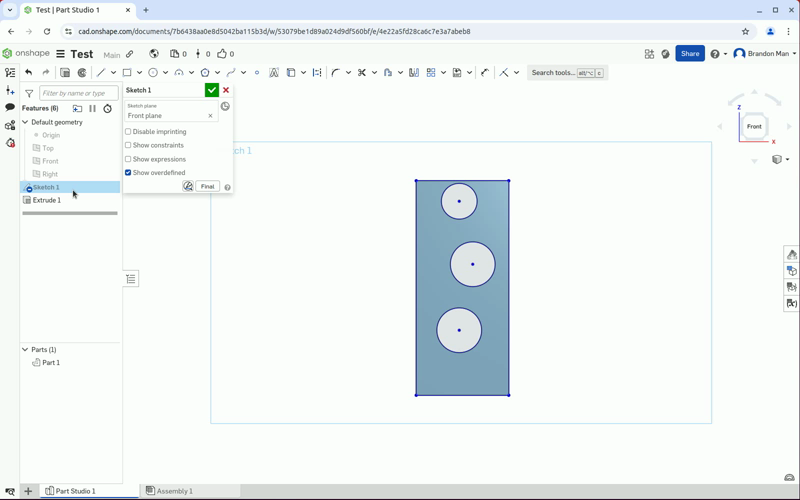
mouse_move(229, 92)
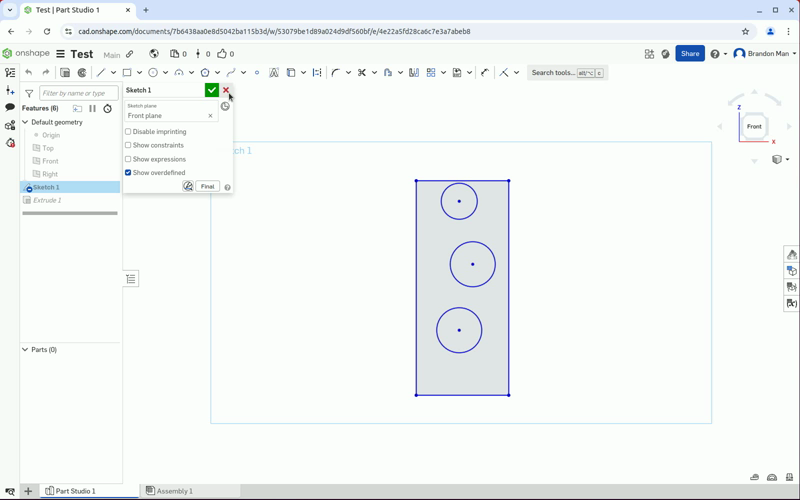
click(229, 92)
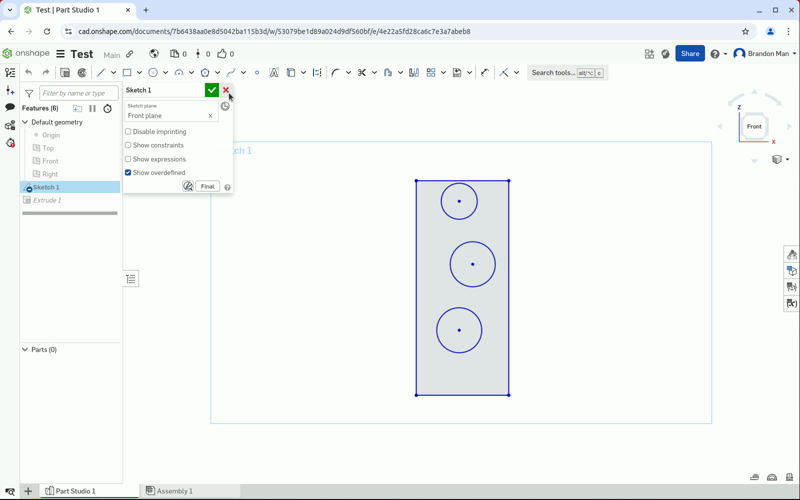
key(shift+s)
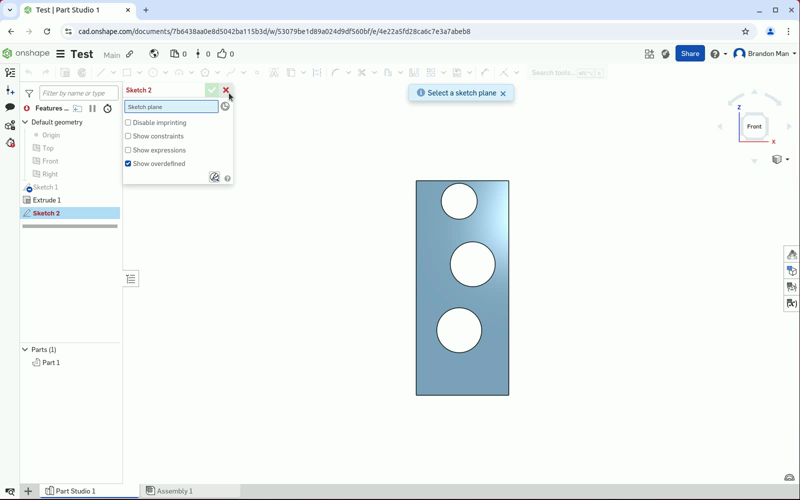
mouse_move(73, 163)
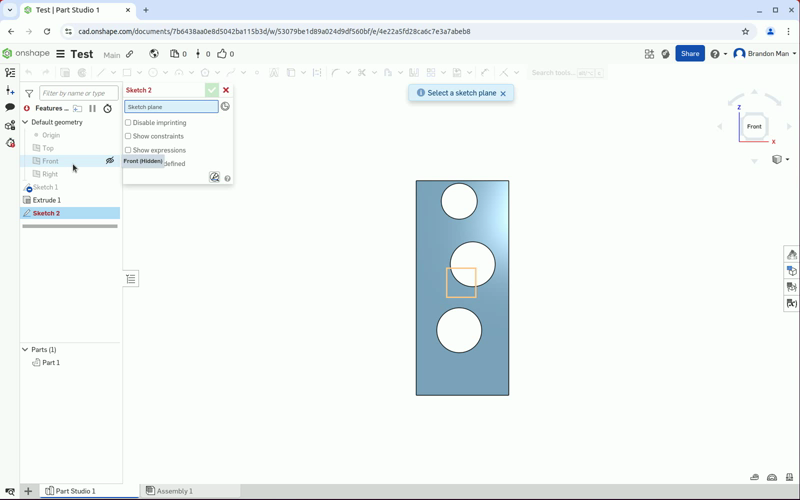
click(73, 163)
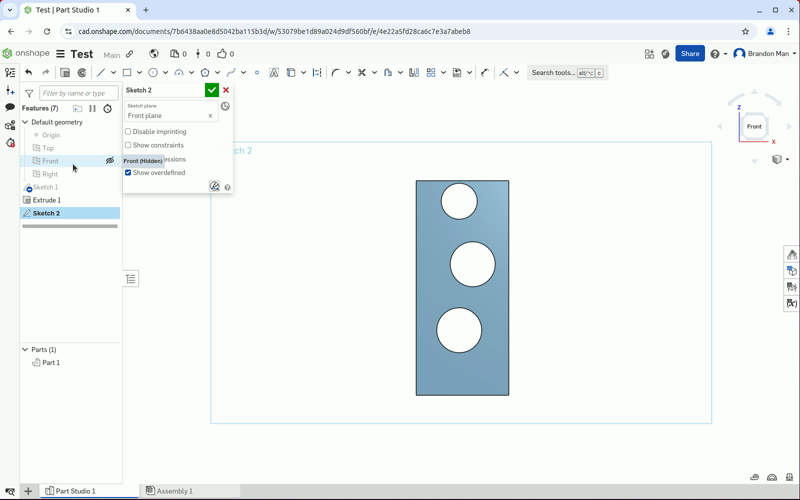
mouse_move(73, 352)
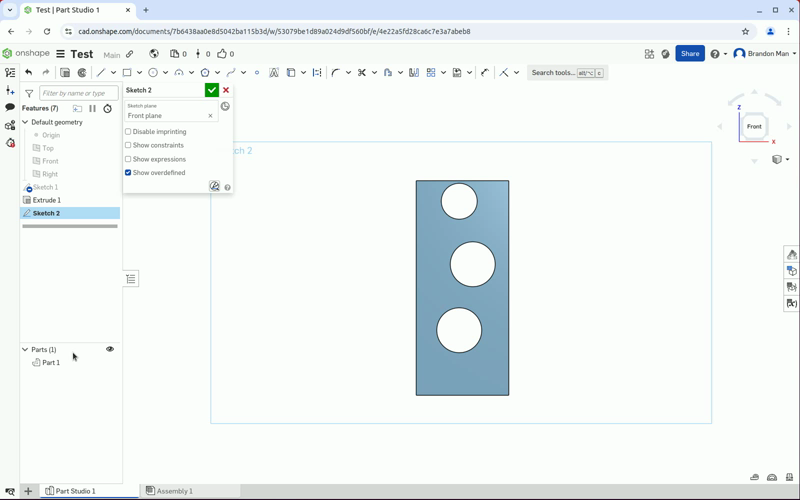
key(y)
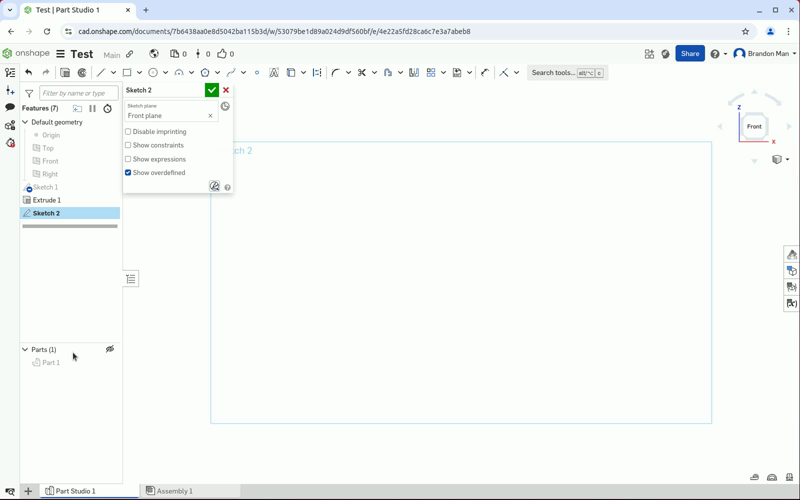
key(l)
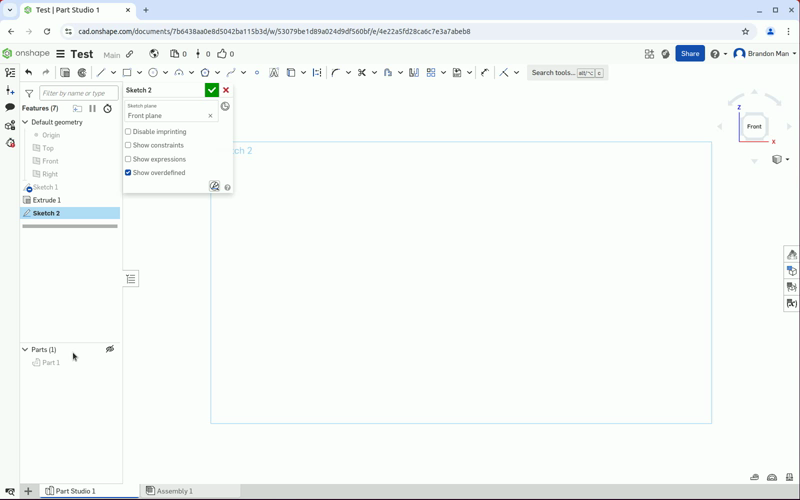
key_down(shift)
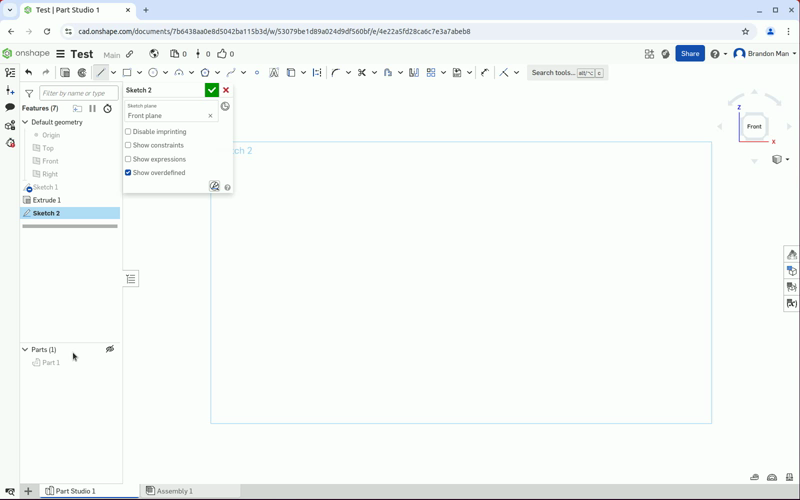
mouse_move(416, 395)
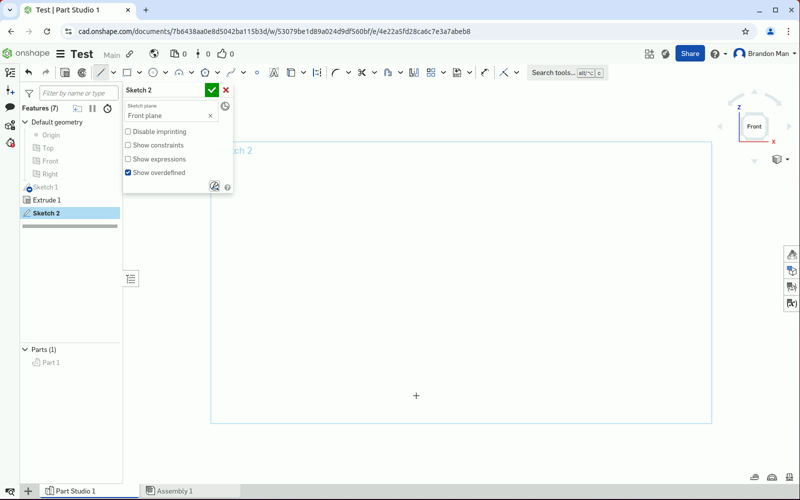
click(416, 395)
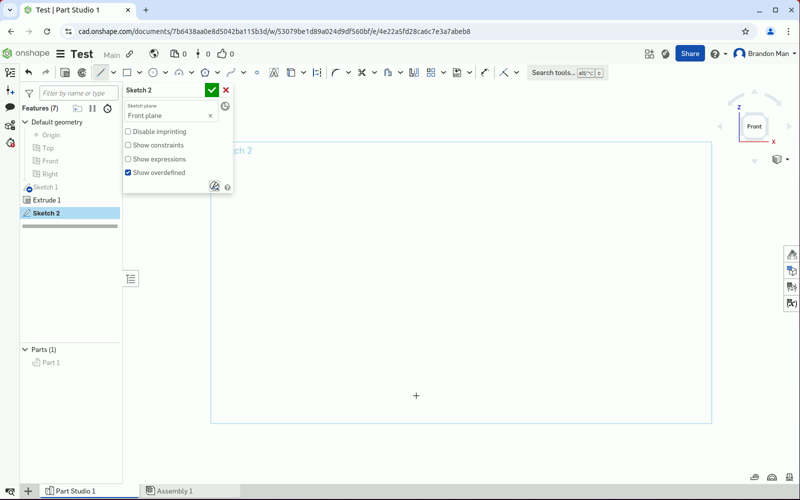
key_up(shift)
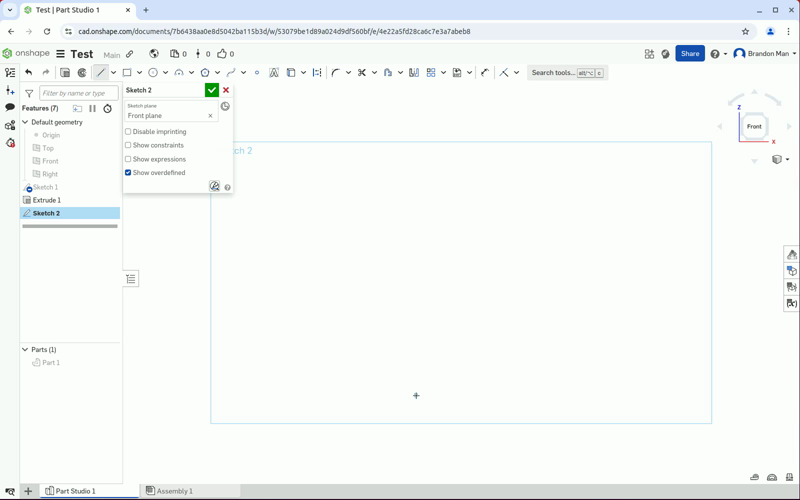
key_down(shift)
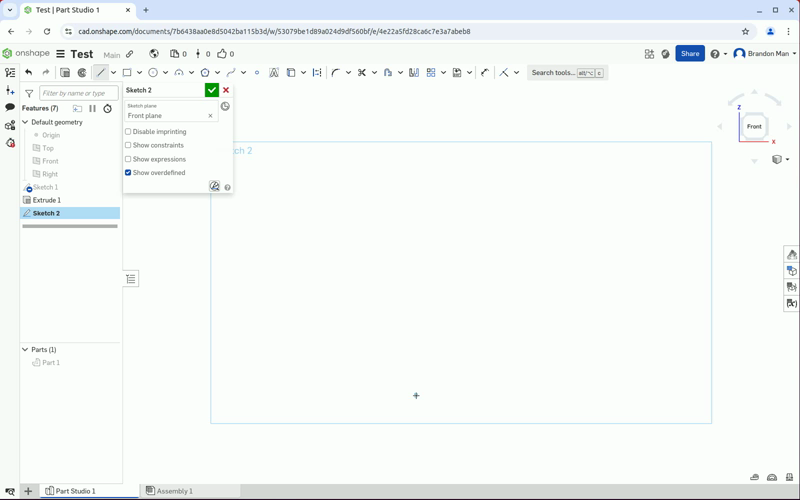
mouse_move(508, 395)
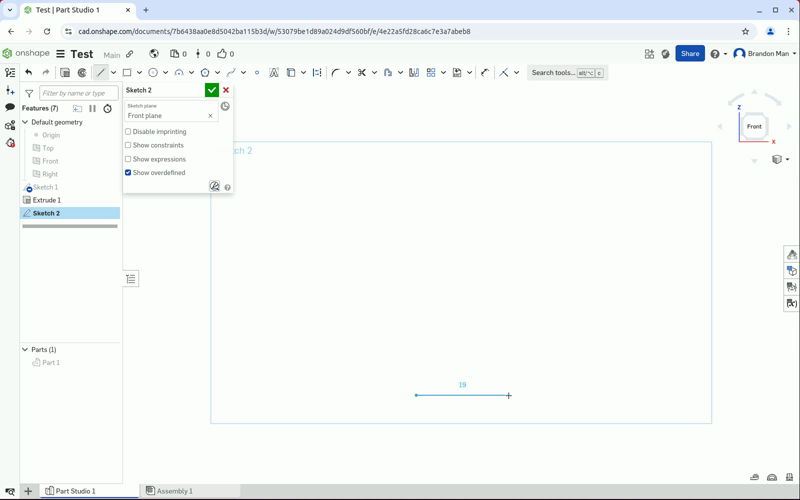
click(508, 395)
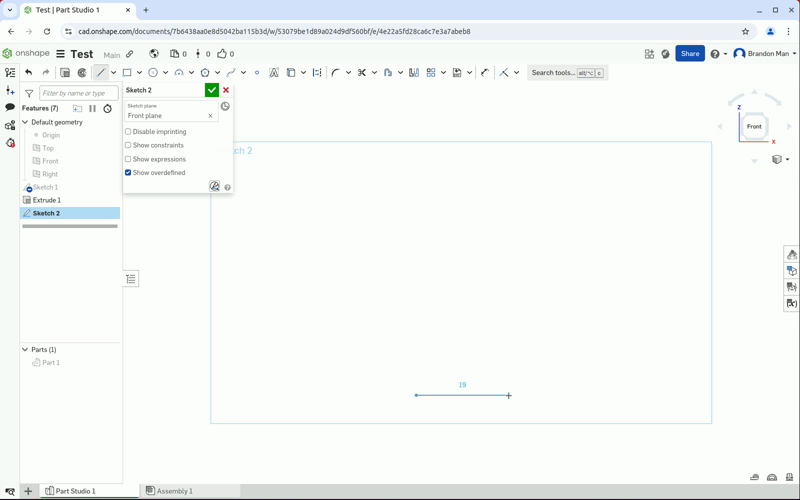
key_up(shift)
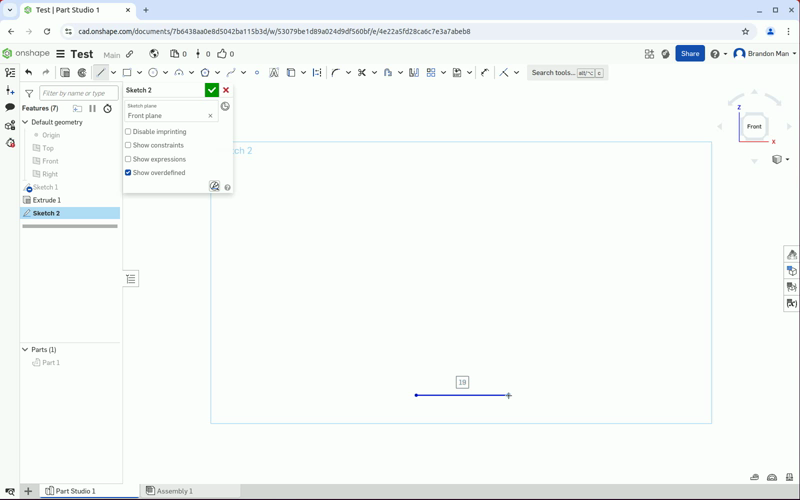
key_down(shift)
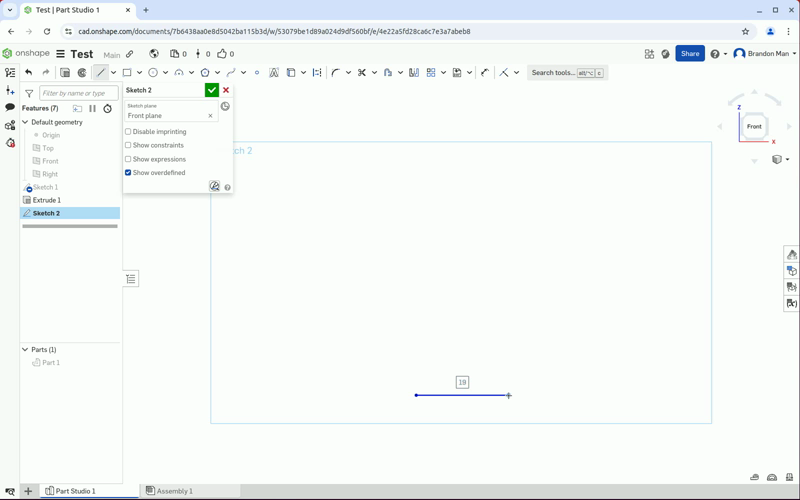
mouse_move(508, 180)
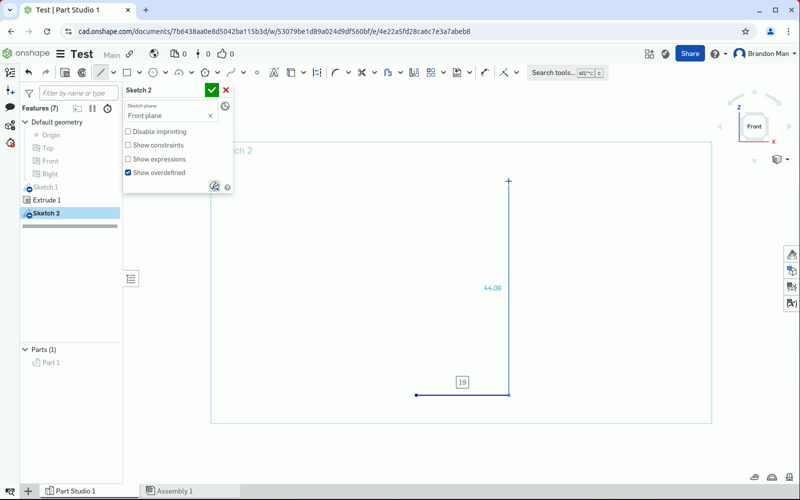
click(508, 180)
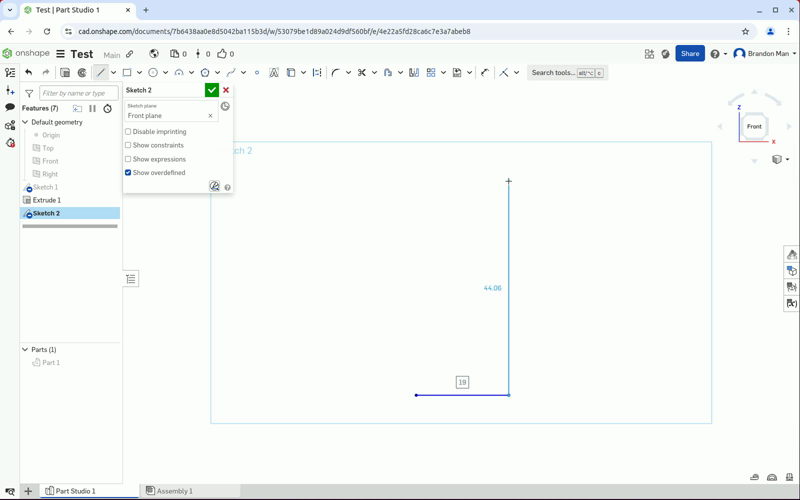
key_up(shift)
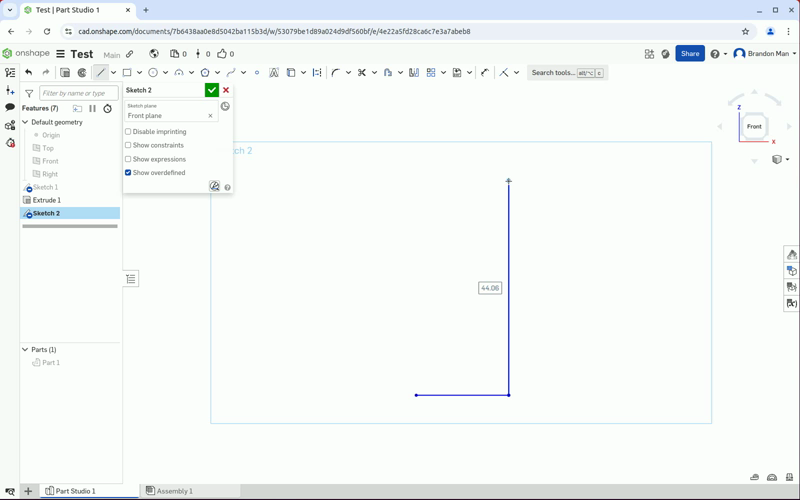
key_down(shift)
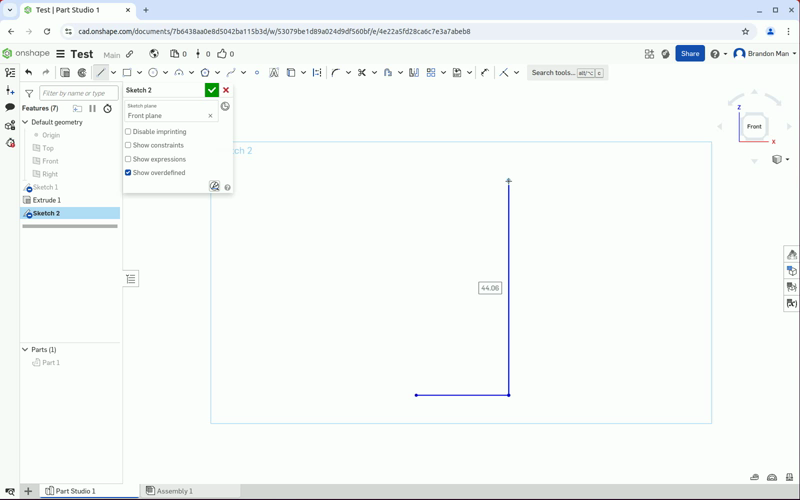
mouse_move(416, 180)
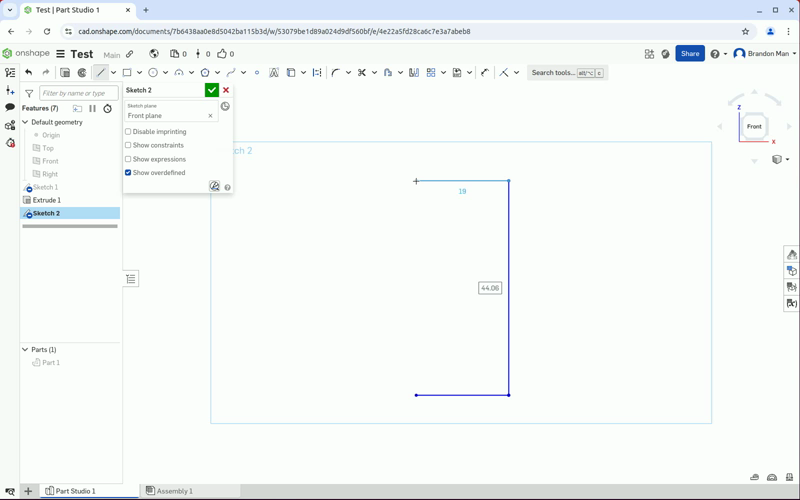
click(416, 180)
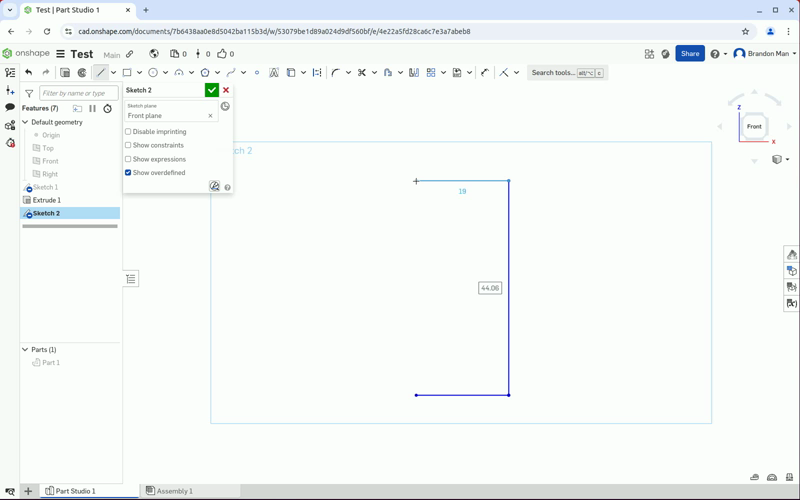
key_up(shift)
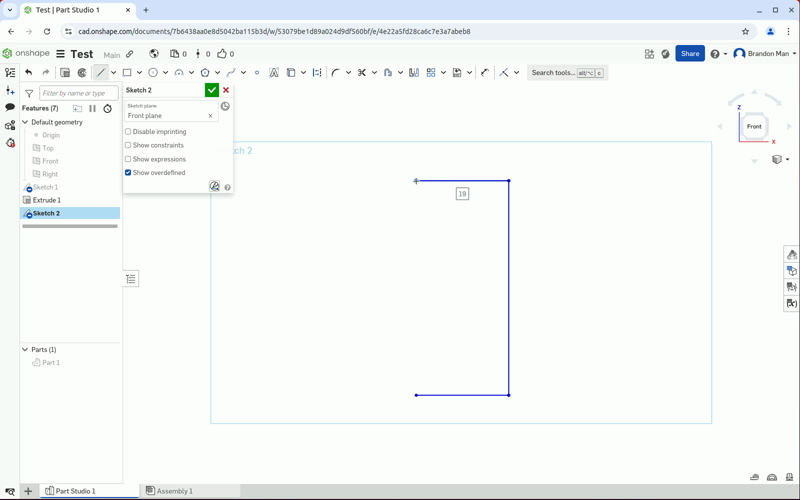
key_down(shift)
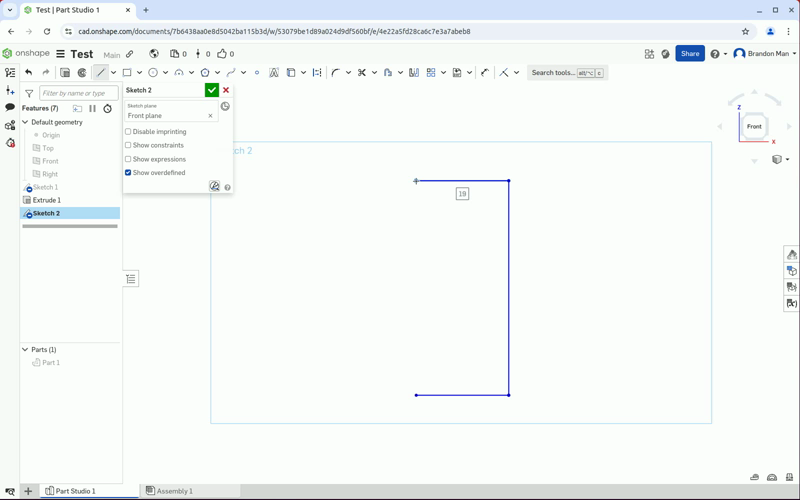
mouse_move(416, 395)
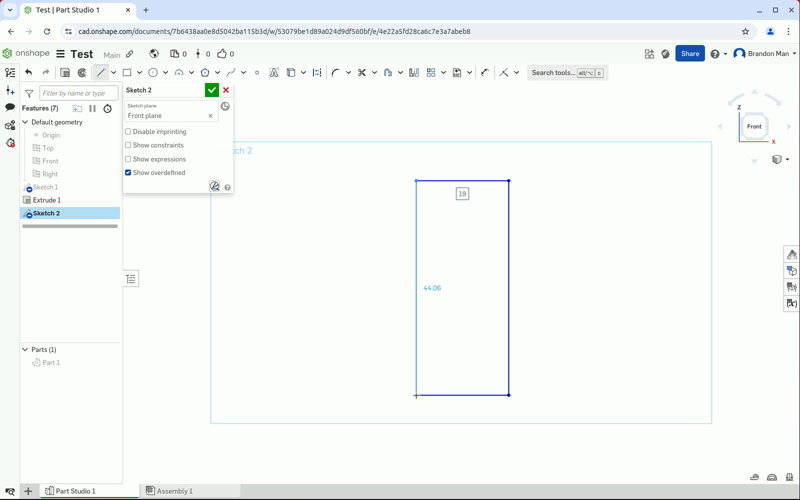
key_up(shift)
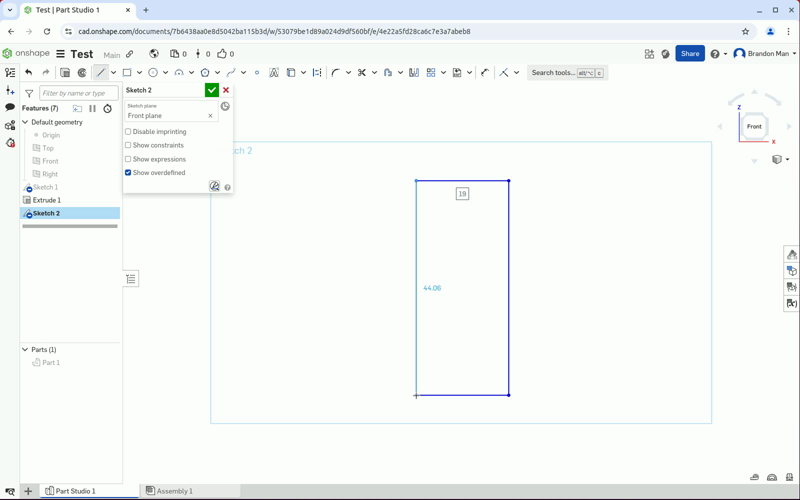
click(416, 395)
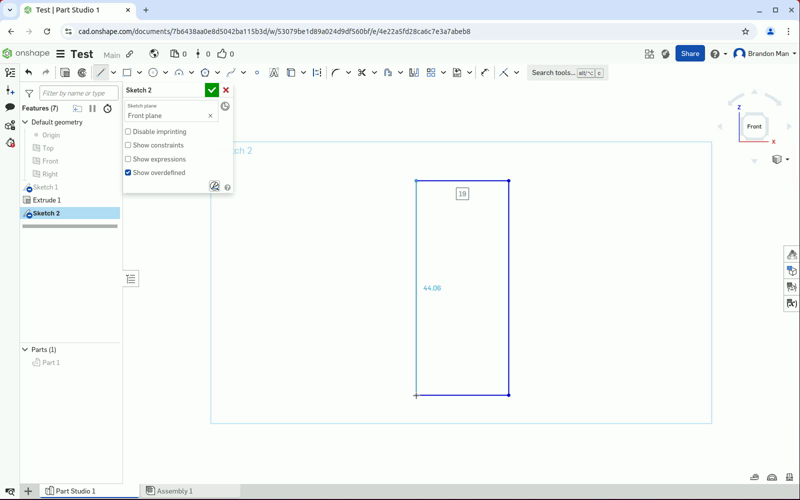
key(esc)
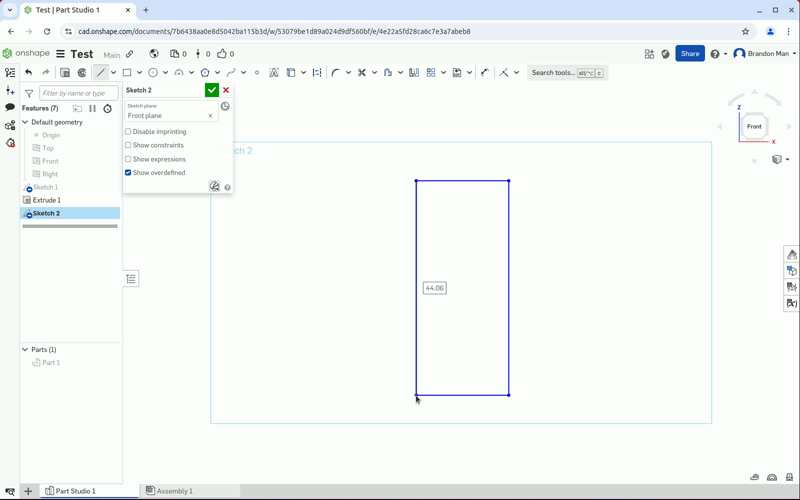
key(c)
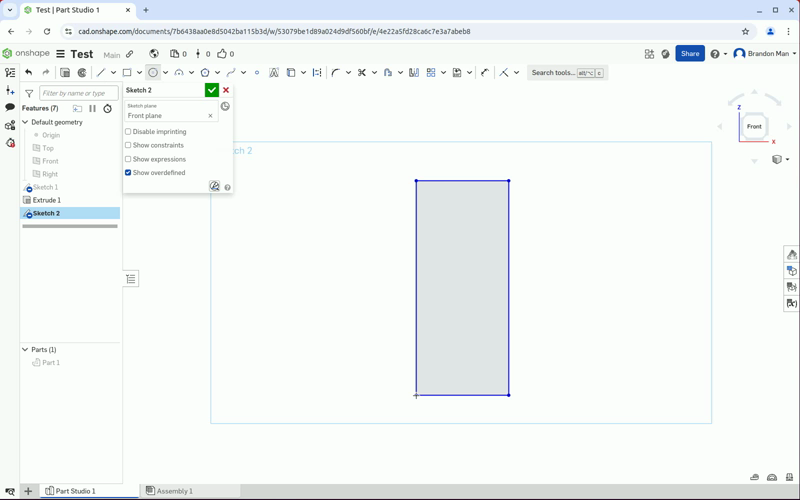
key_down(shift)
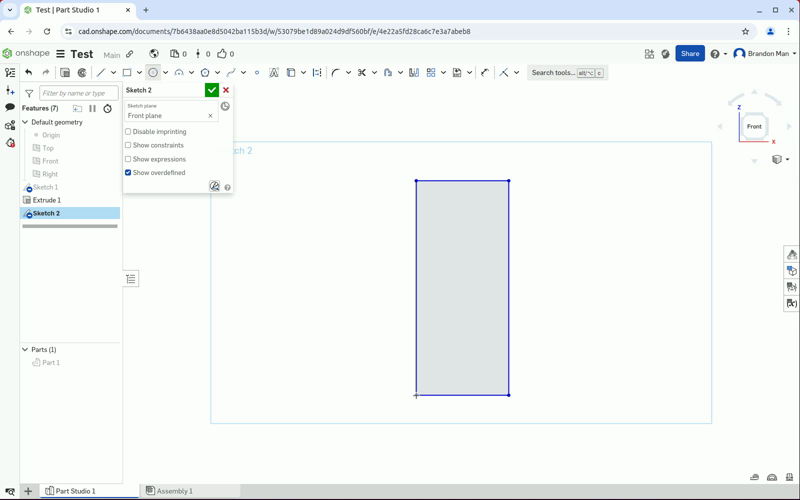
mouse_move(459, 330)
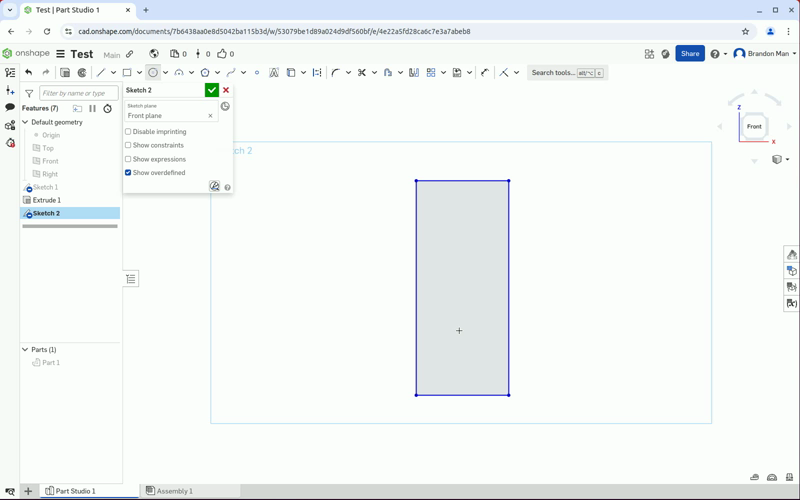
click(459, 330)
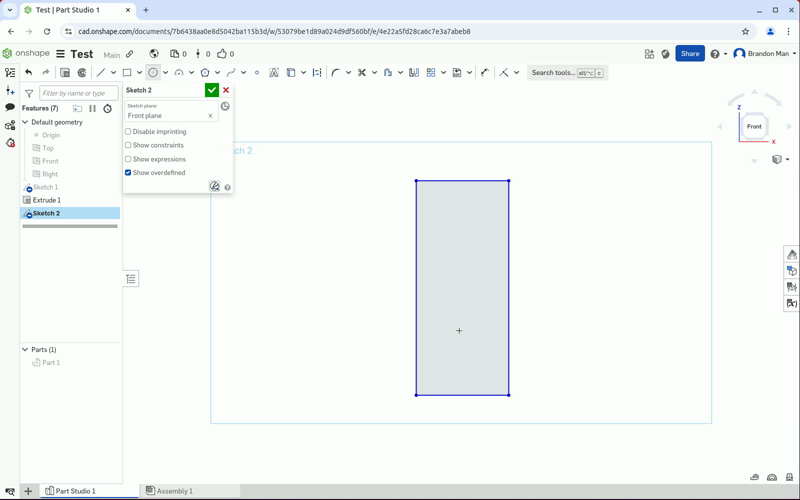
key_up(shift)
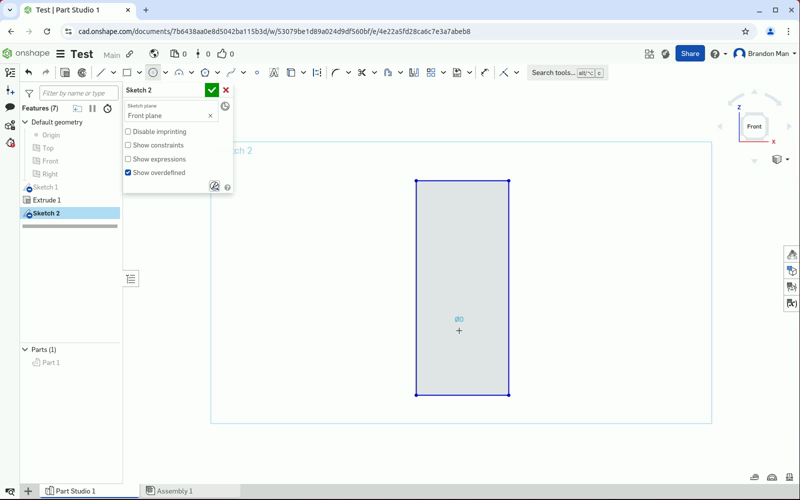
mouse_move(481, 330)
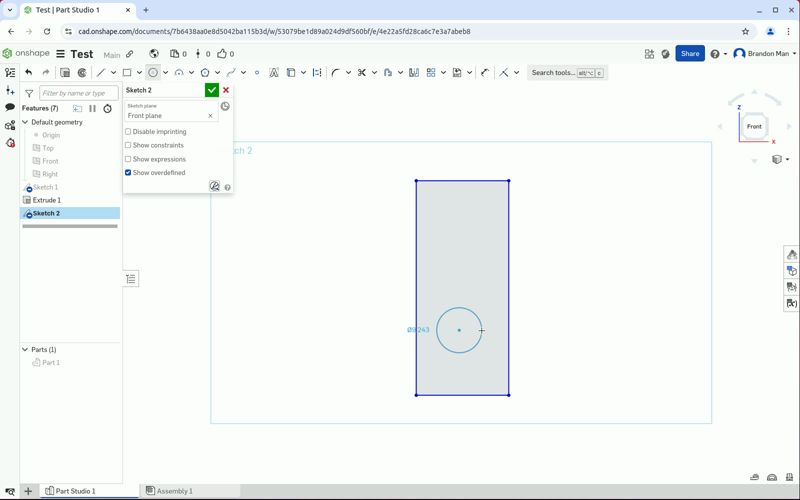
click(481, 330)
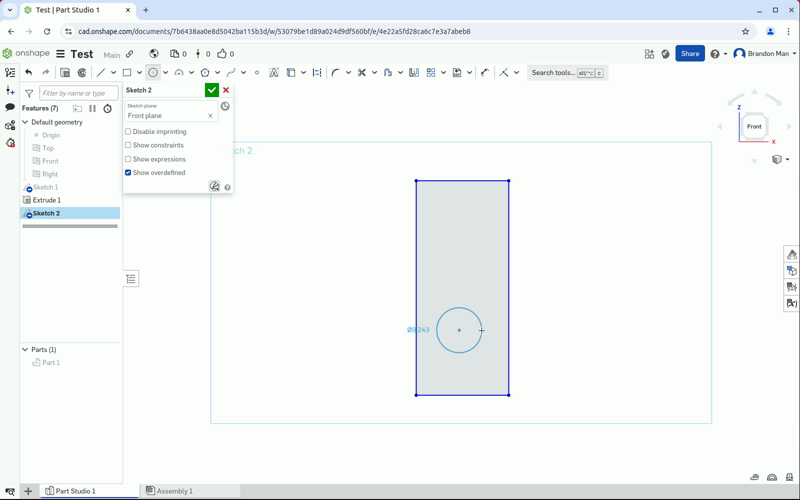
key(esc)
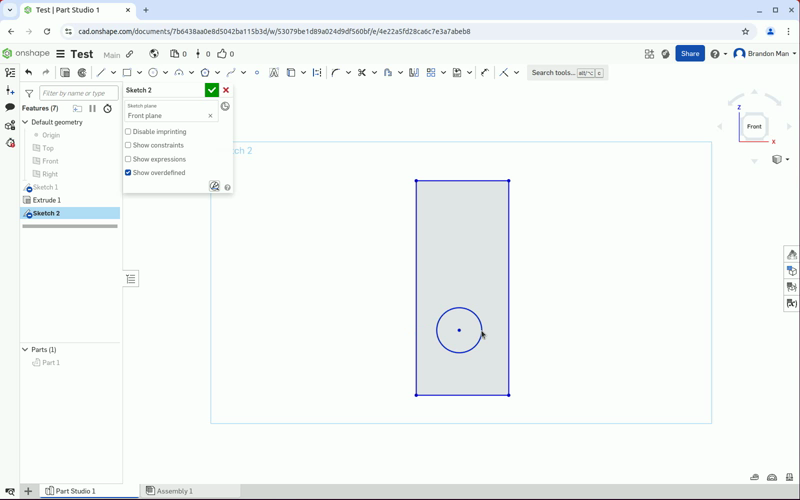
key(c)
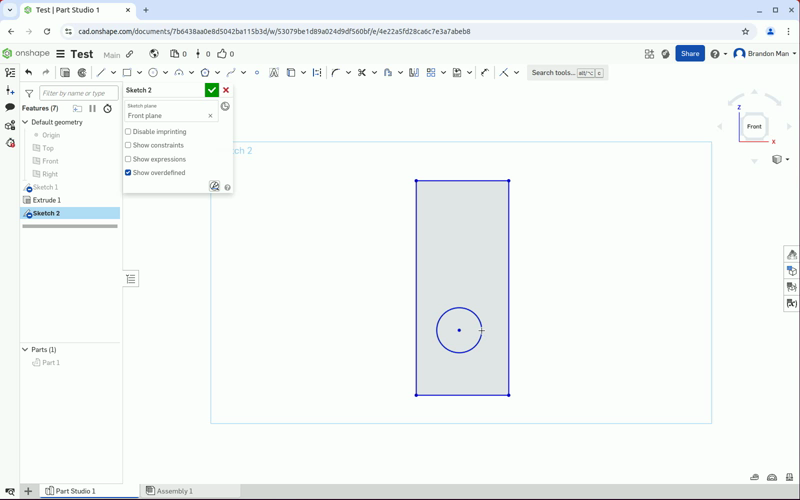
key_down(shift)
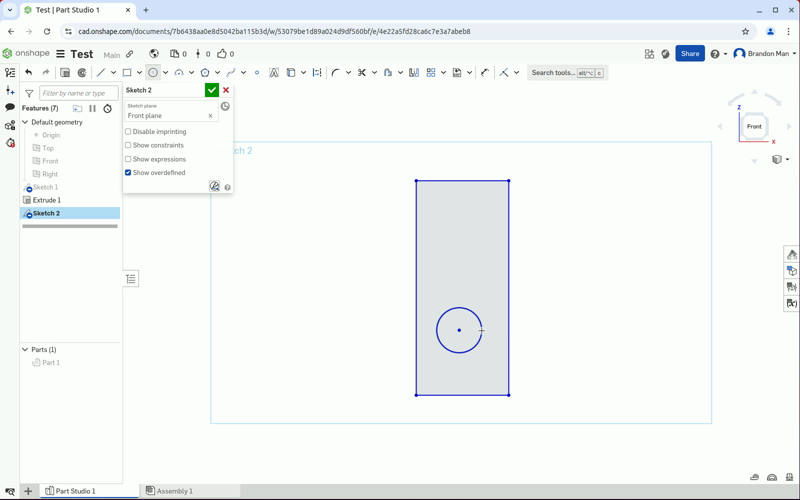
mouse_move(459, 201)
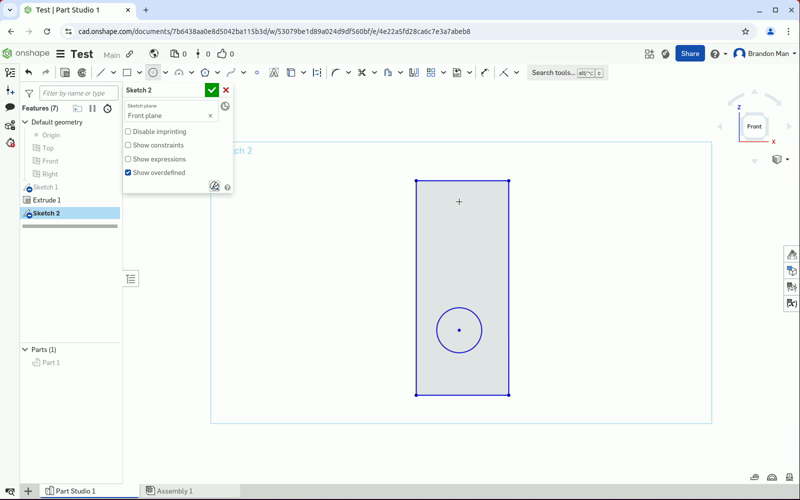
click(459, 201)
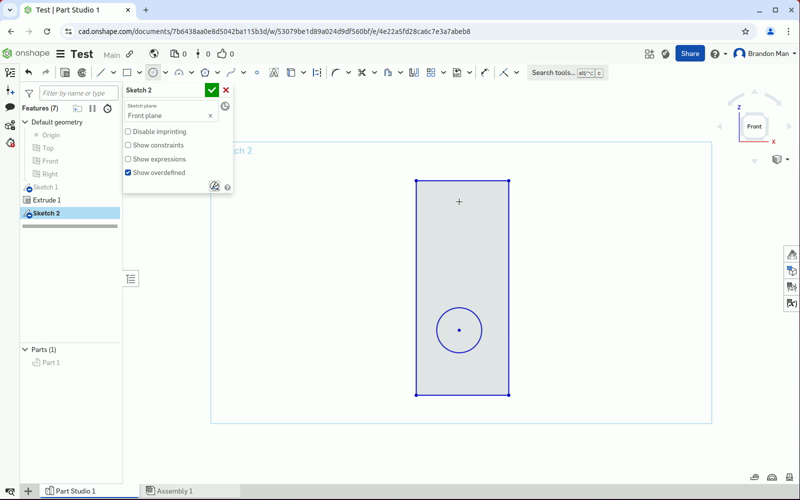
key_up(shift)
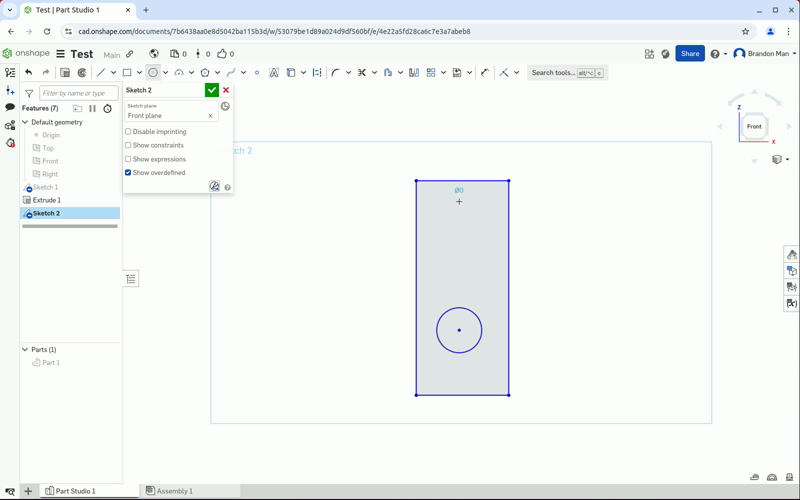
mouse_move(477, 201)
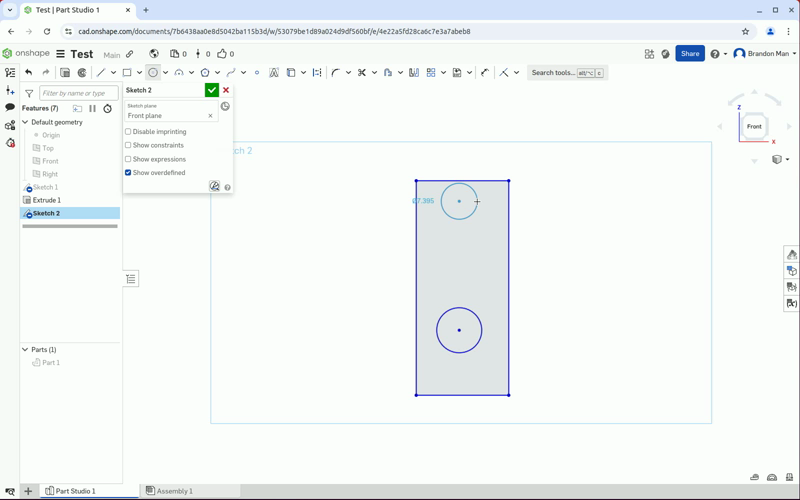
click(477, 201)
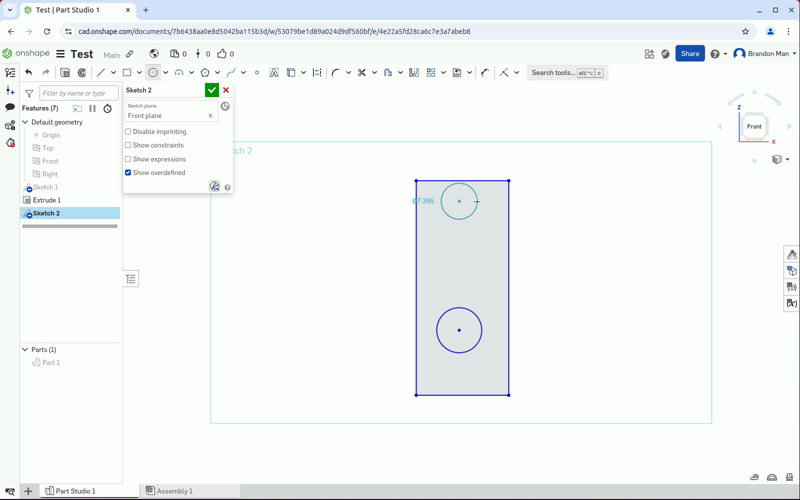
key(esc)
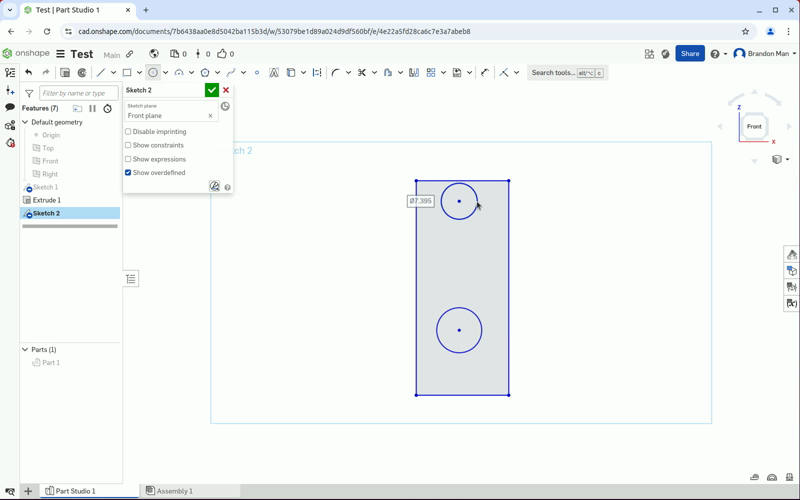
key(c)
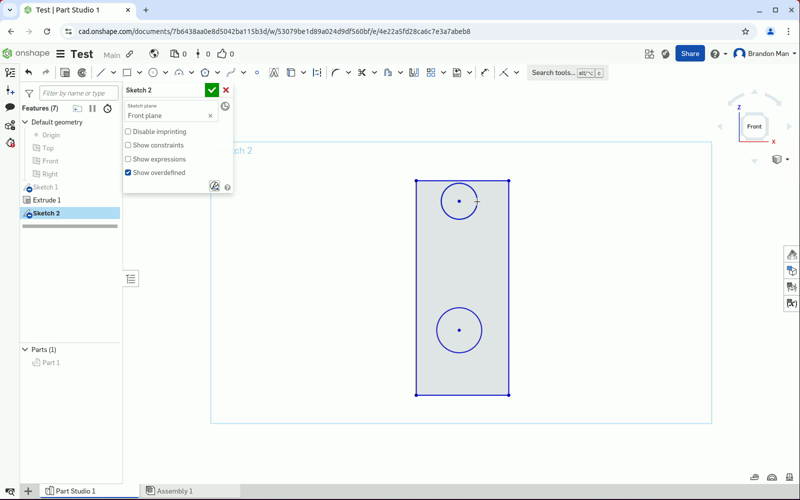
key_down(shift)
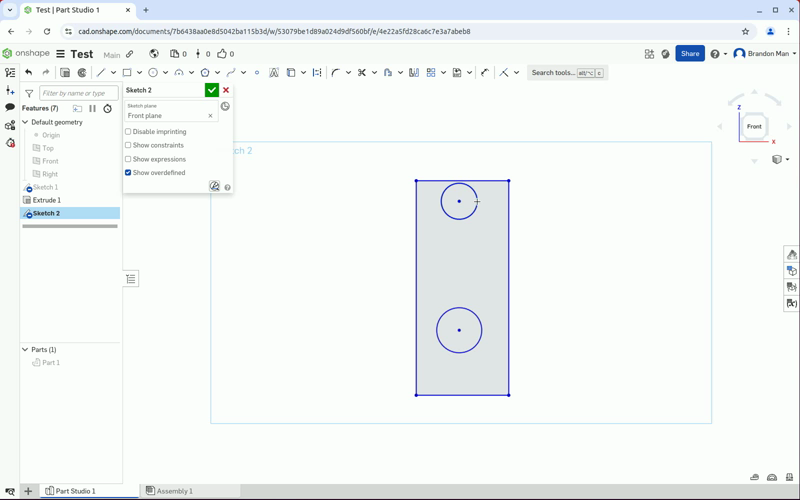
mouse_move(472, 264)
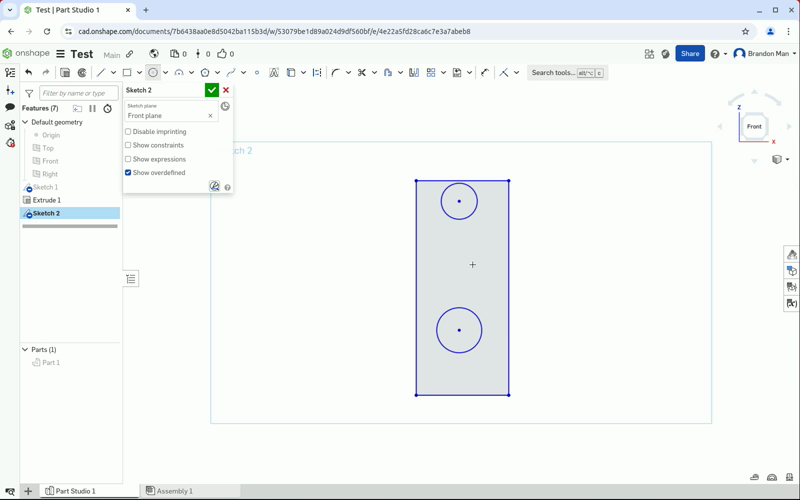
click(472, 264)
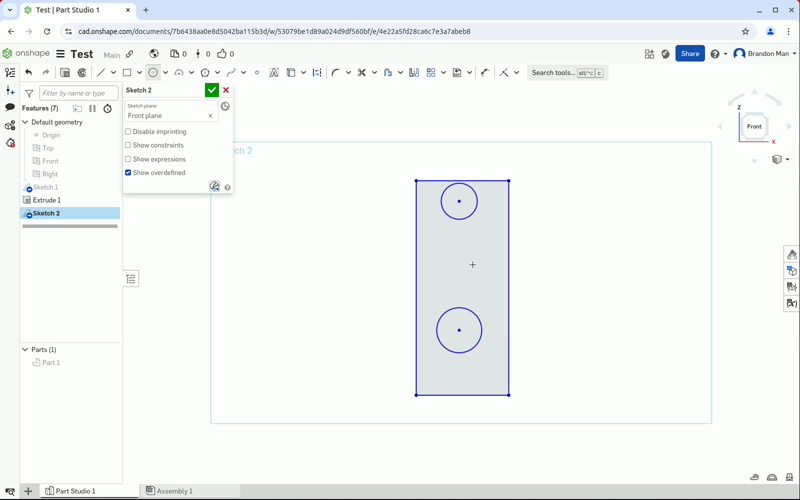
key_up(shift)
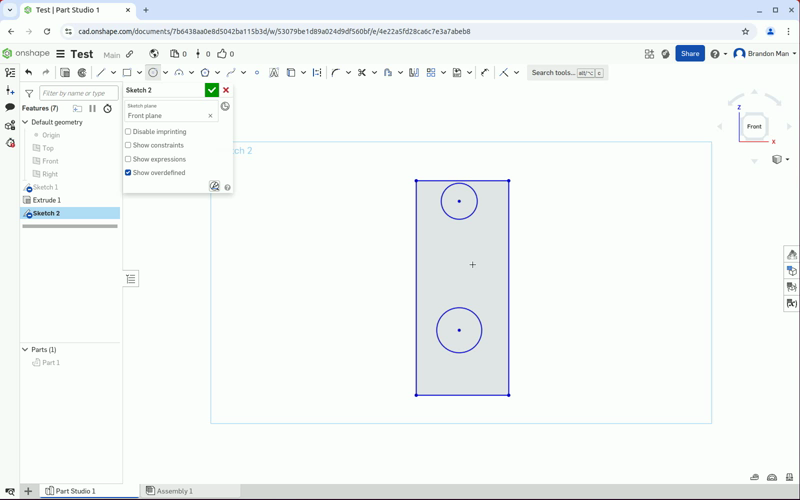
mouse_move(495, 264)
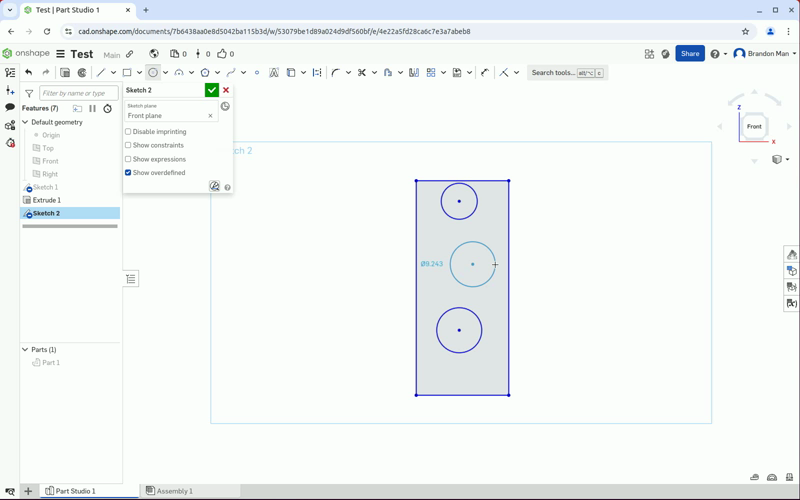
click(495, 264)
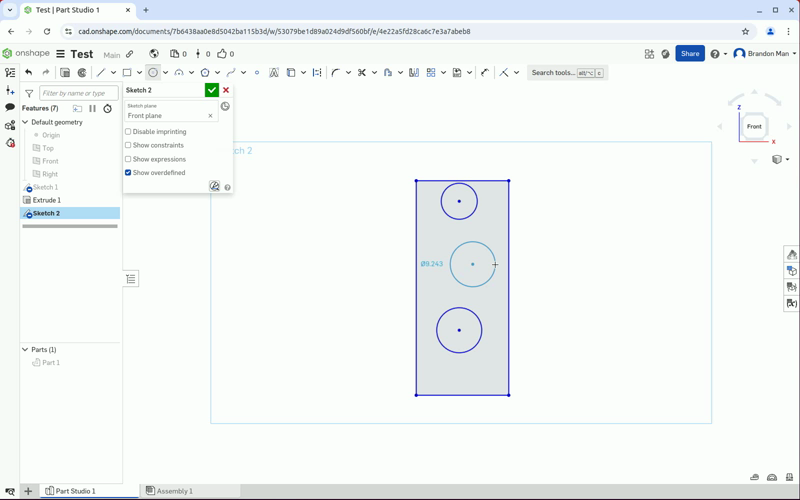
key(esc)
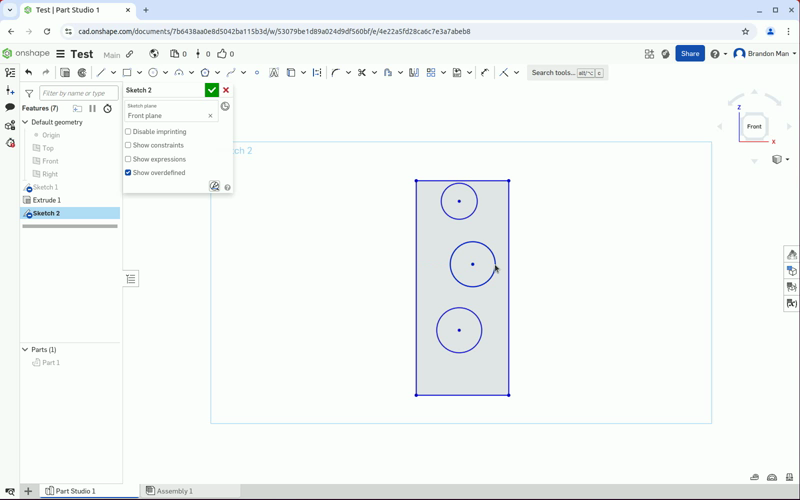
mouse_move(493, 340)
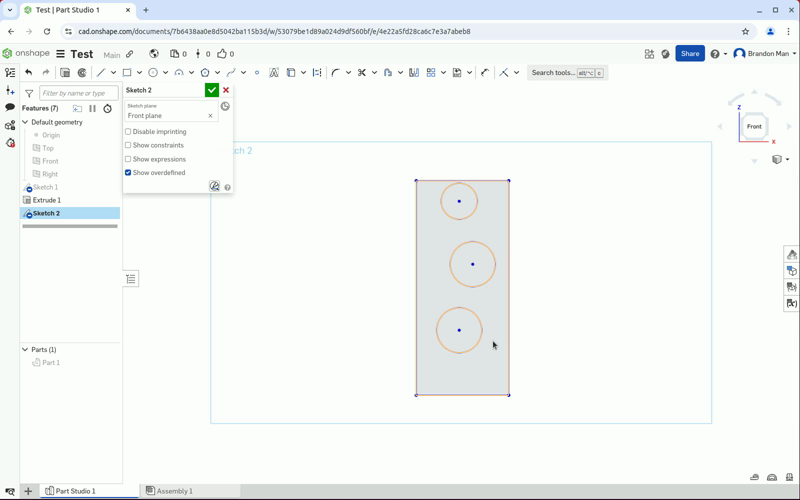
click(493, 340)
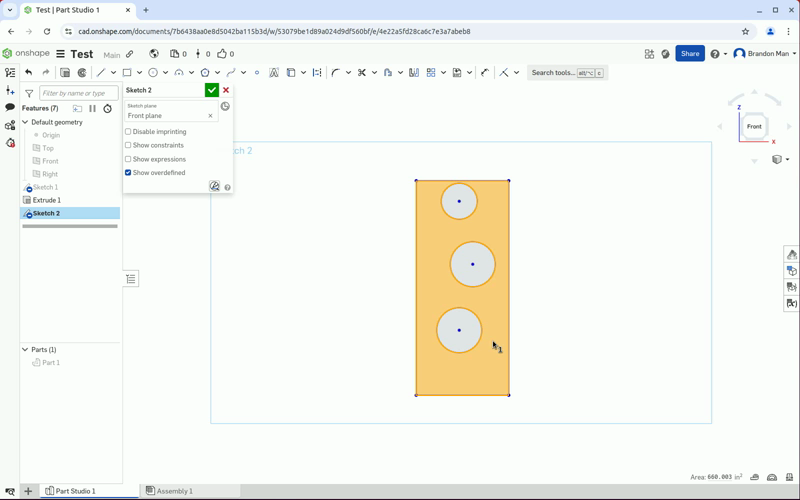
mouse_move(73, 352)
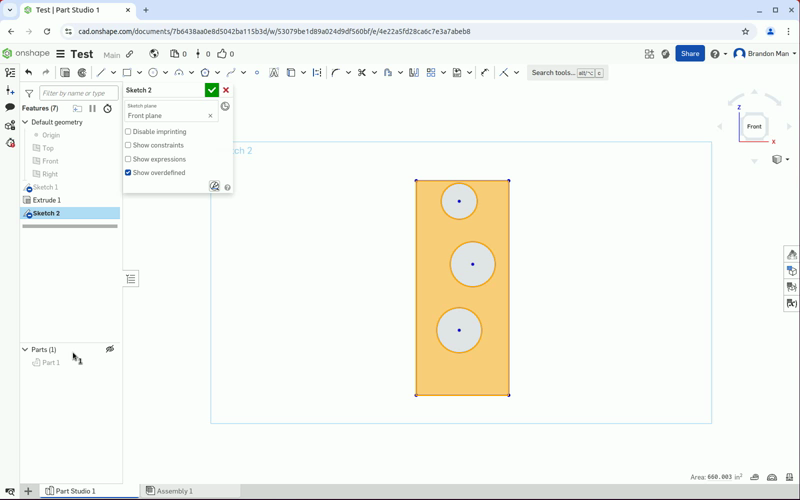
key(shift+y)
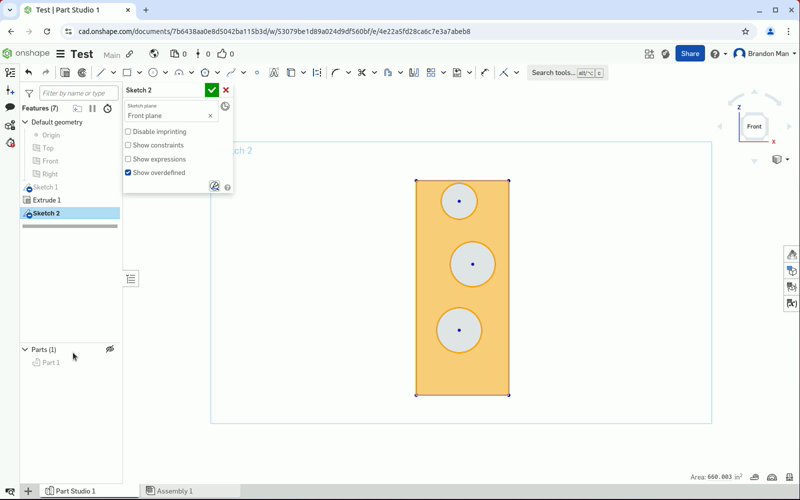
key(shift+e)
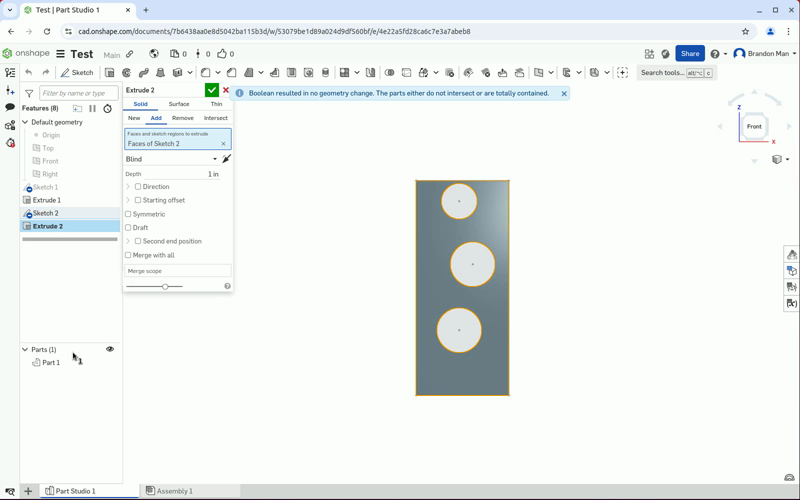
mouse_move(143, 106)
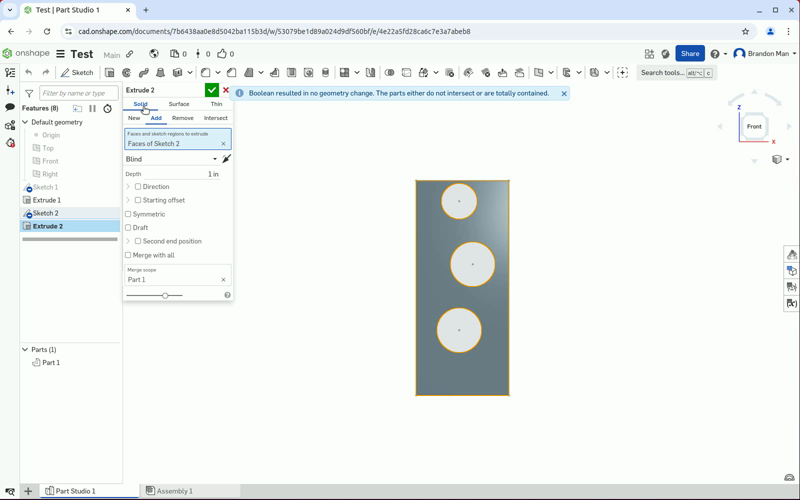
click(143, 106)
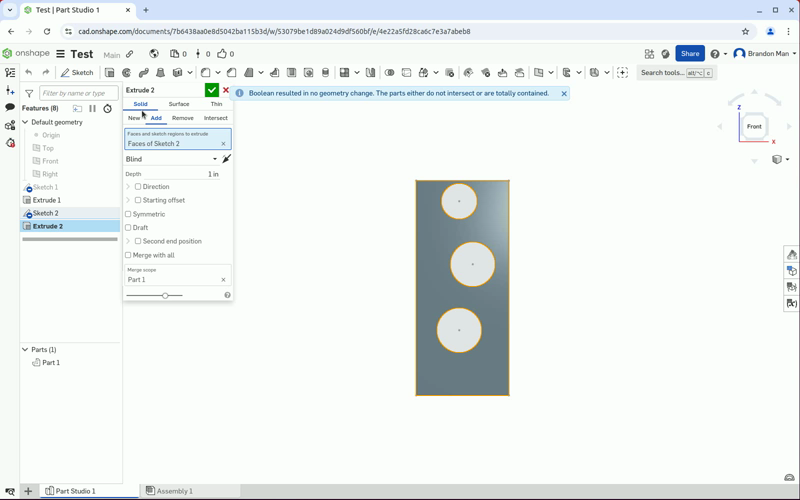
mouse_move(137, 120)
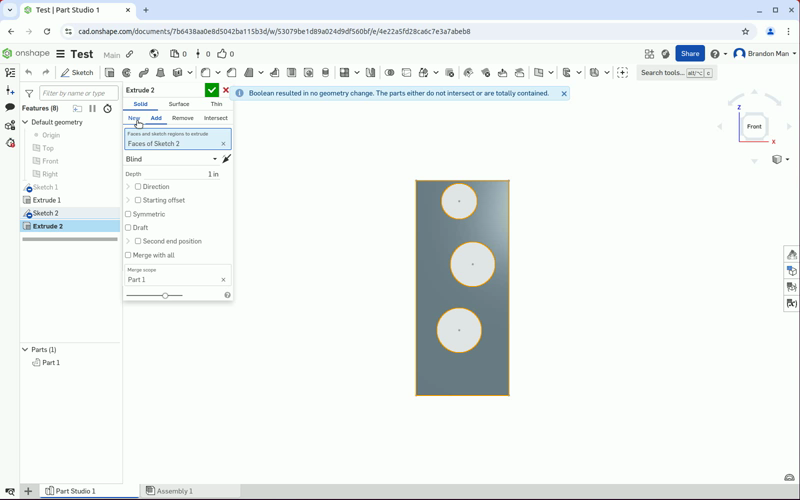
click(137, 120)
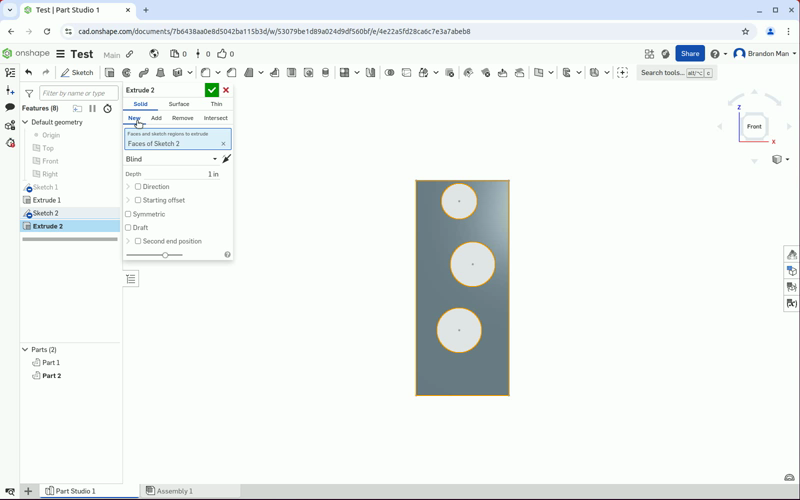
key(tab, 4)
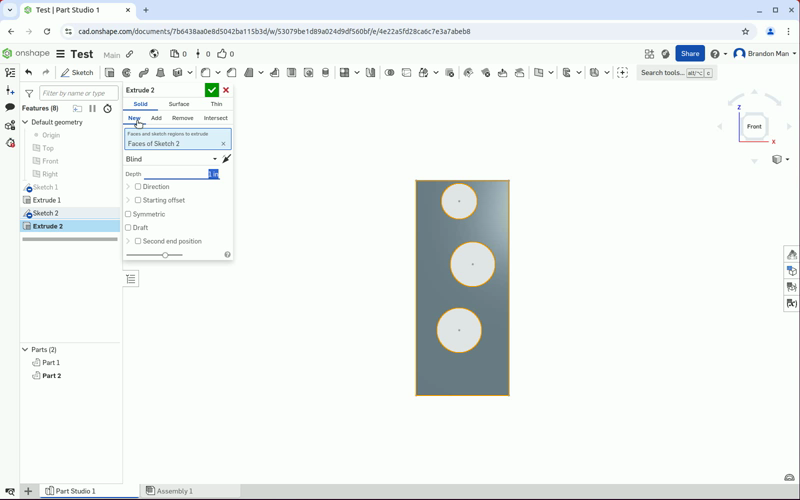
text(9.388)
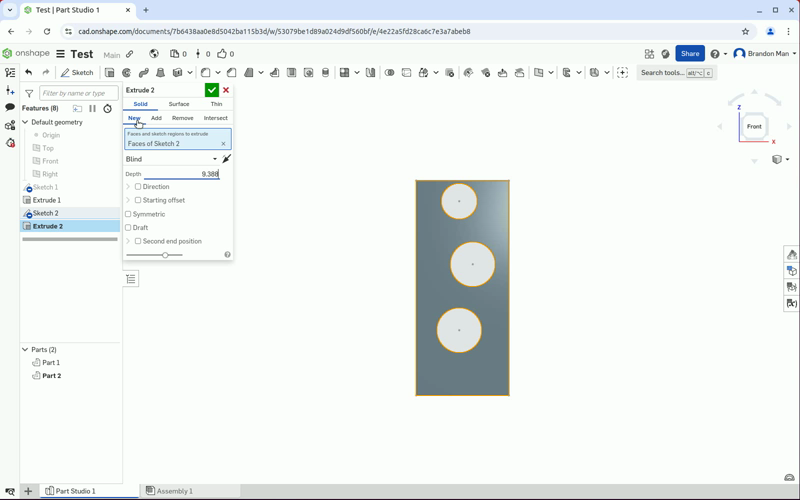
key(enter)
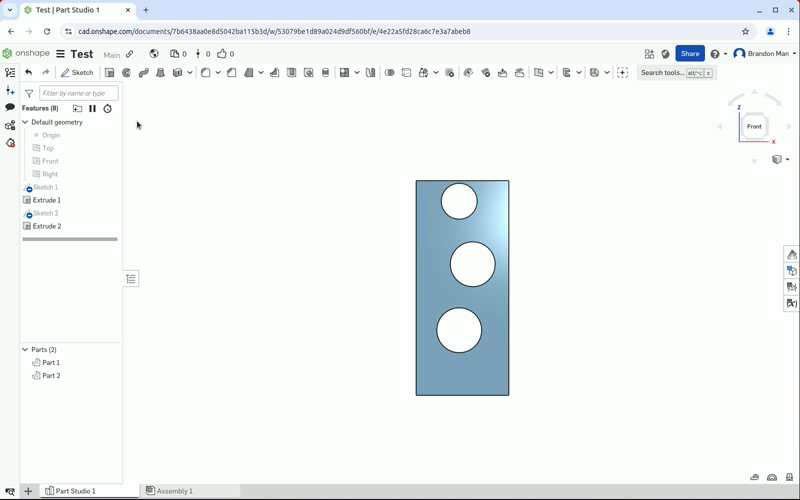
key(shift+h)
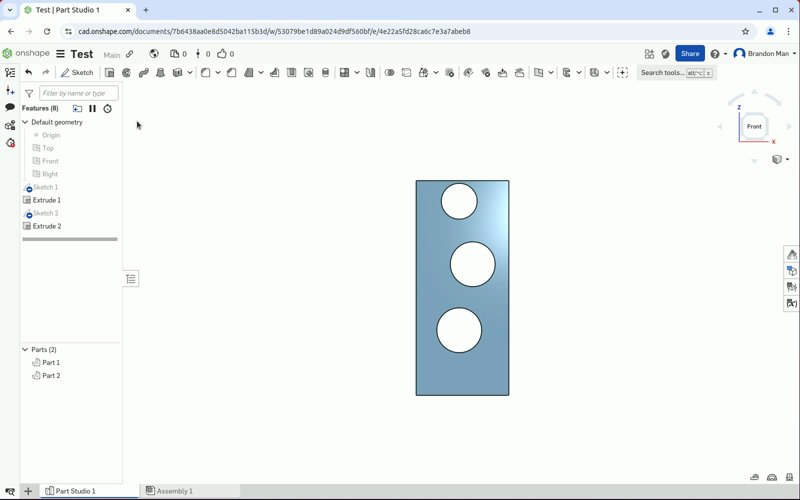
key(shift+h)
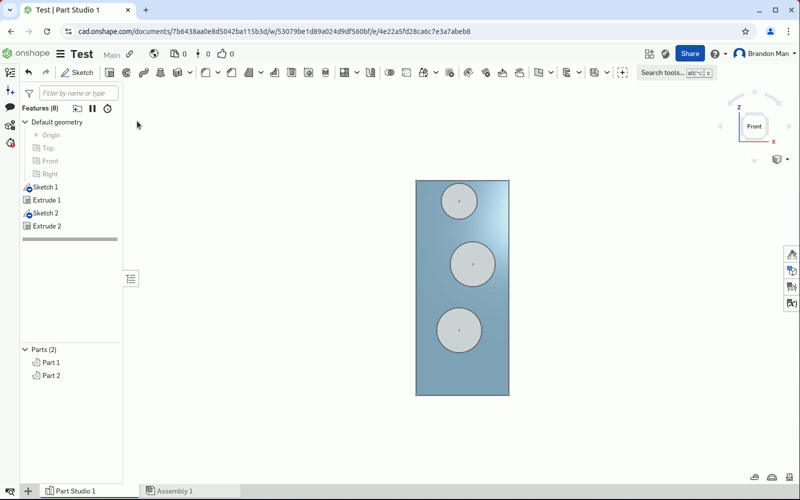
key(shift+7)
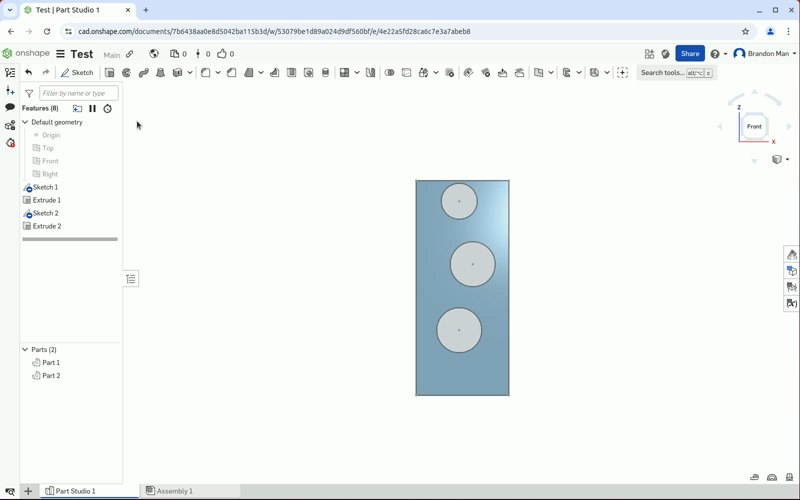
key(left, 2)
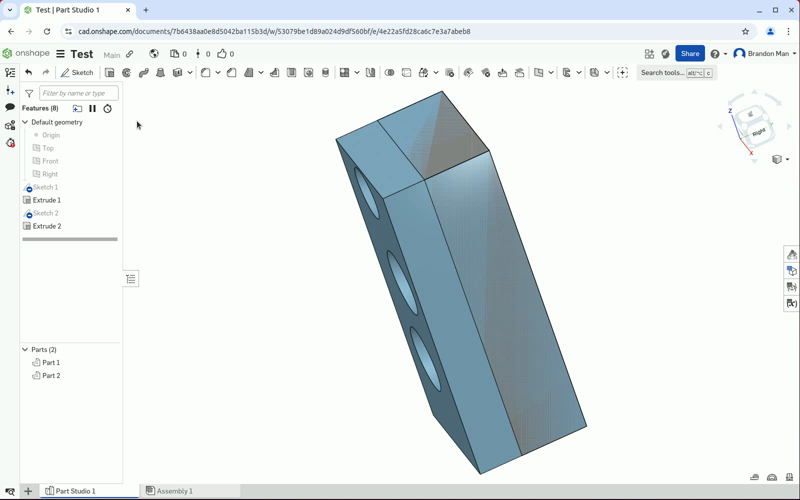
key(down, 2)
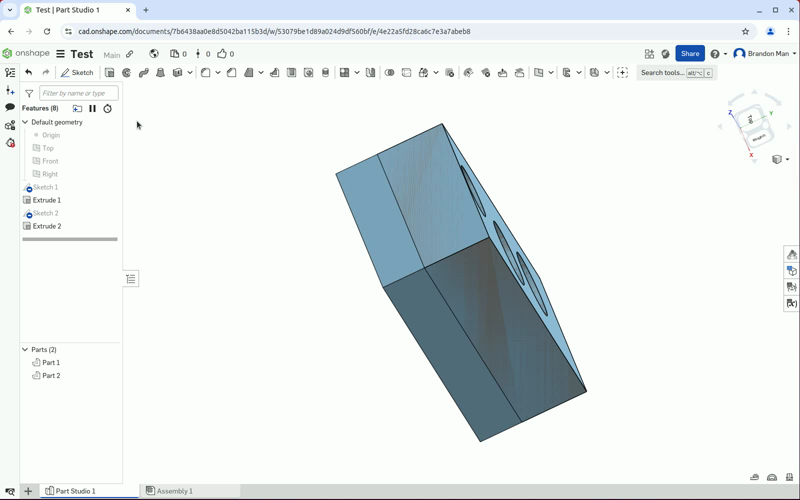
key(up, 2)
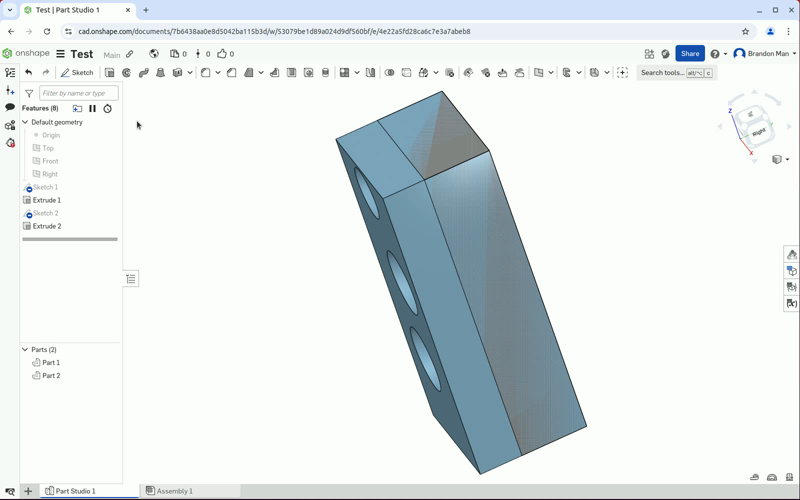
key(right, 2)
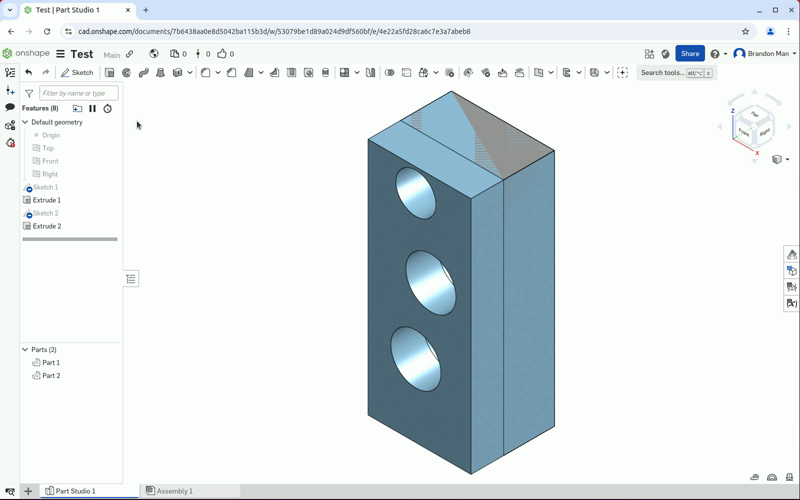
mouse_move(73, 189)
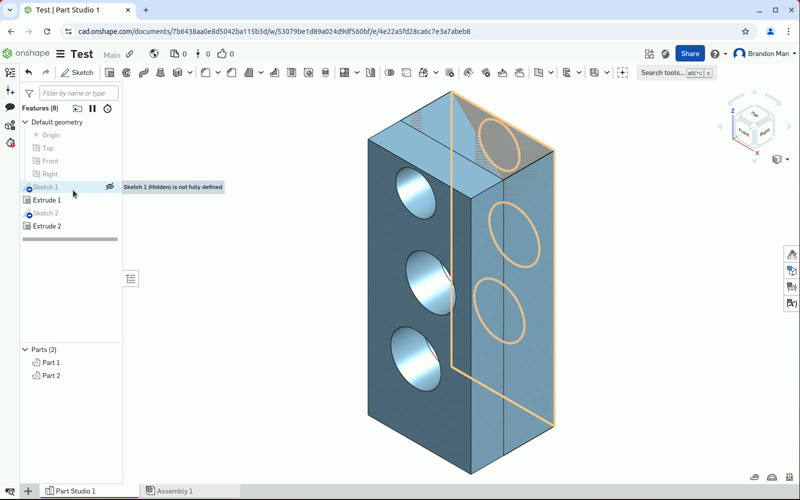
click(73, 189)